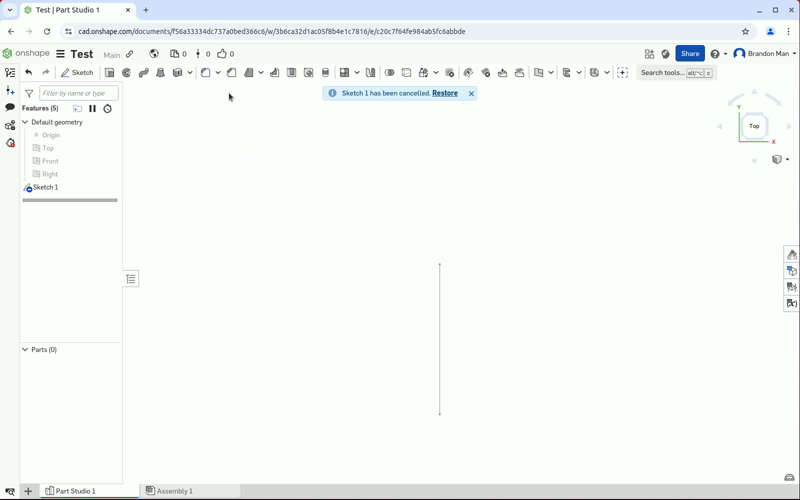
key(shift+h)
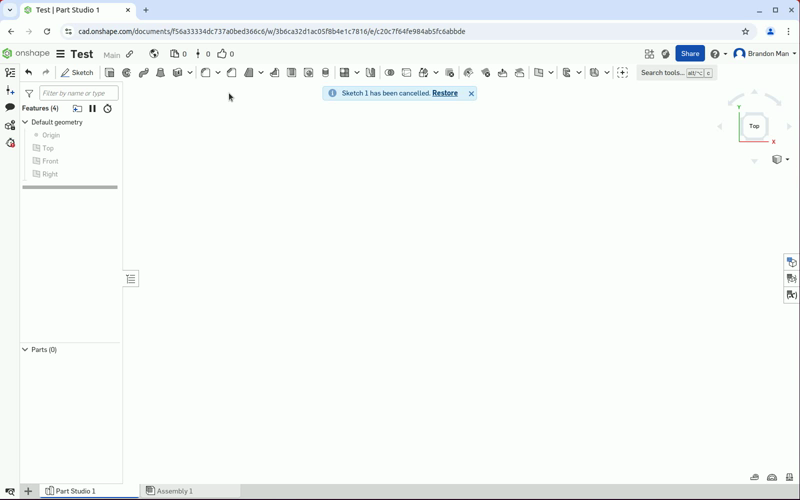
mouse_move(73, 352)
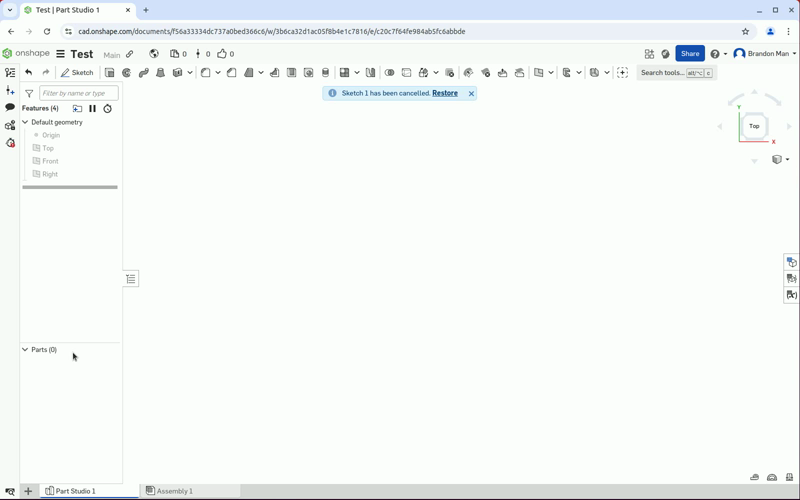
key(y)
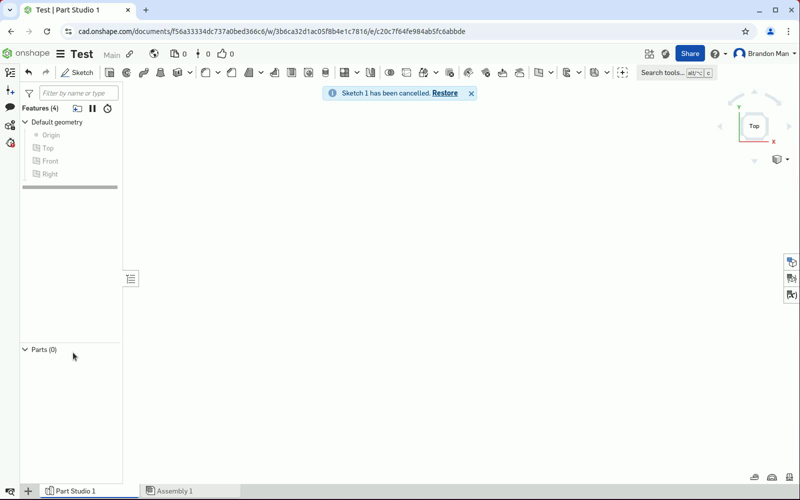
key(shift+p)
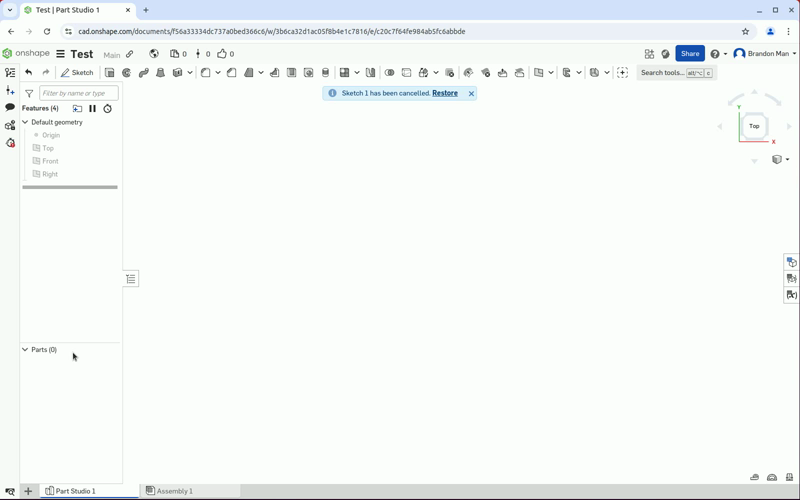
key(space)
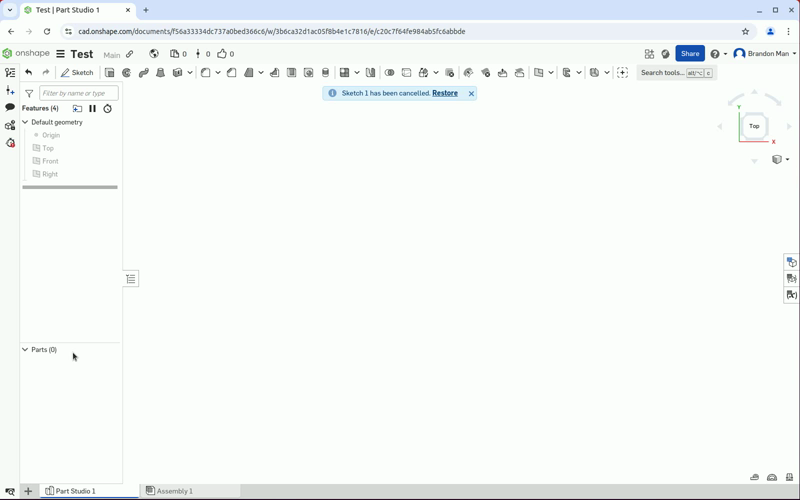
key_down(shift)
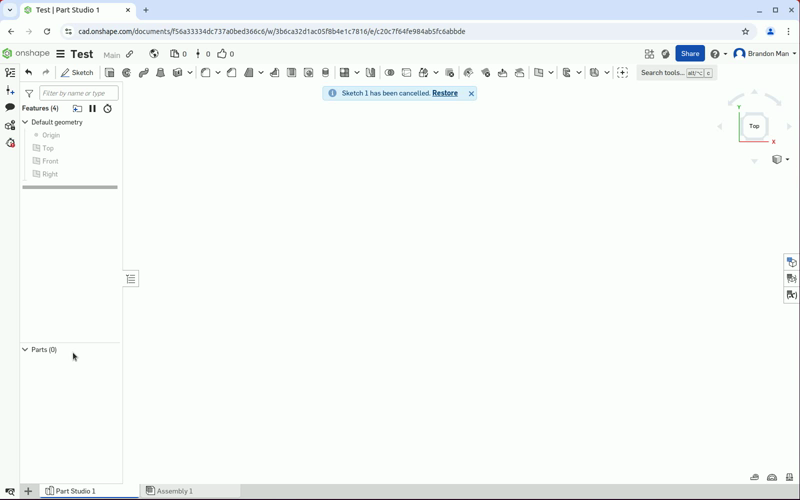
key(up)
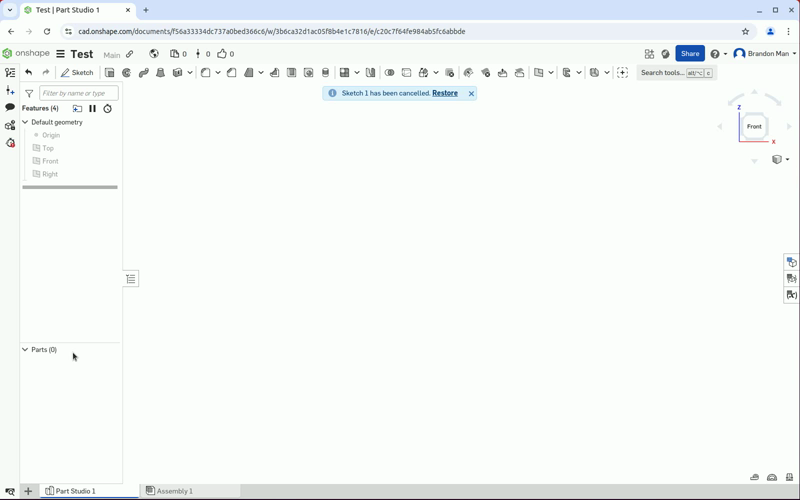
key_up(shift)
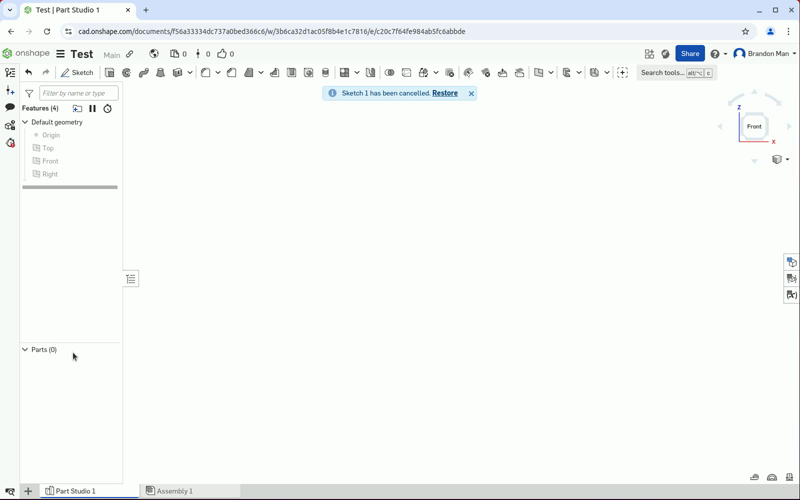
mouse_move(73, 352)
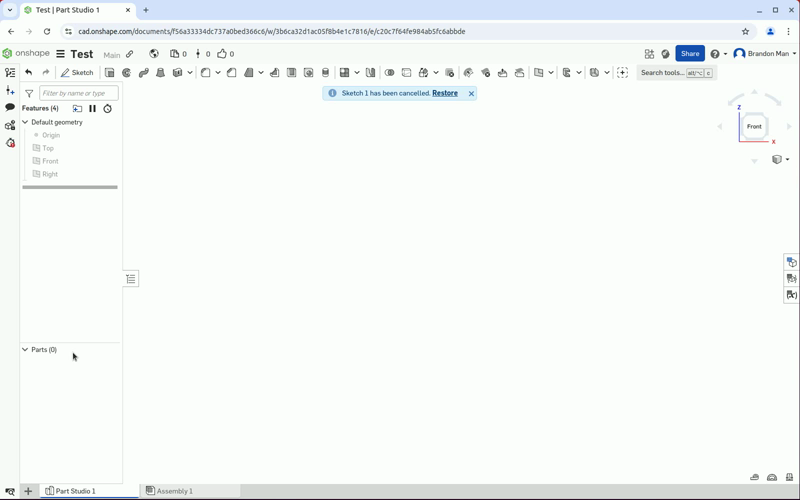
key(shift+y)
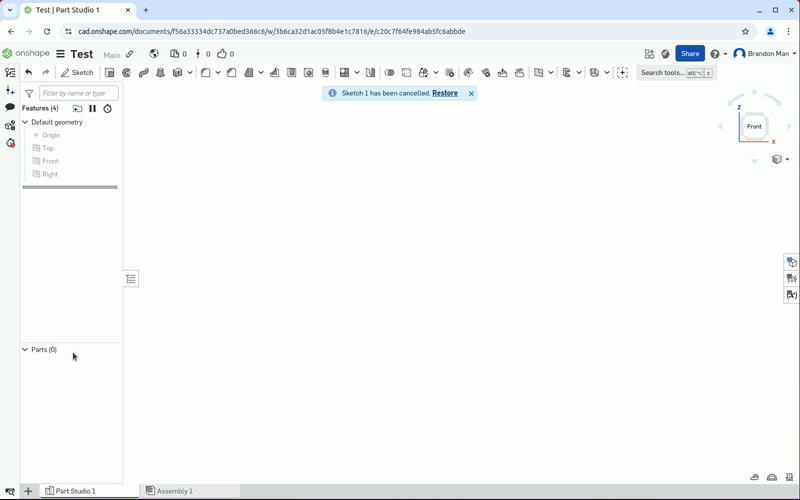
key(shift+s)
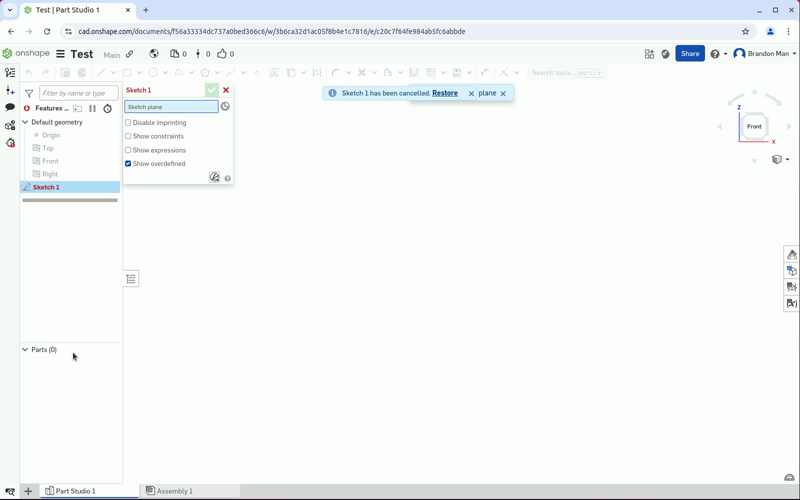
mouse_move(73, 163)
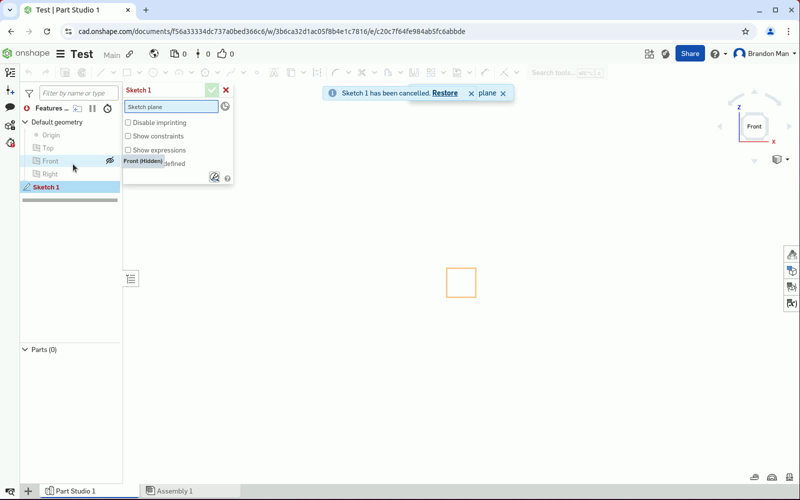
click(73, 163)
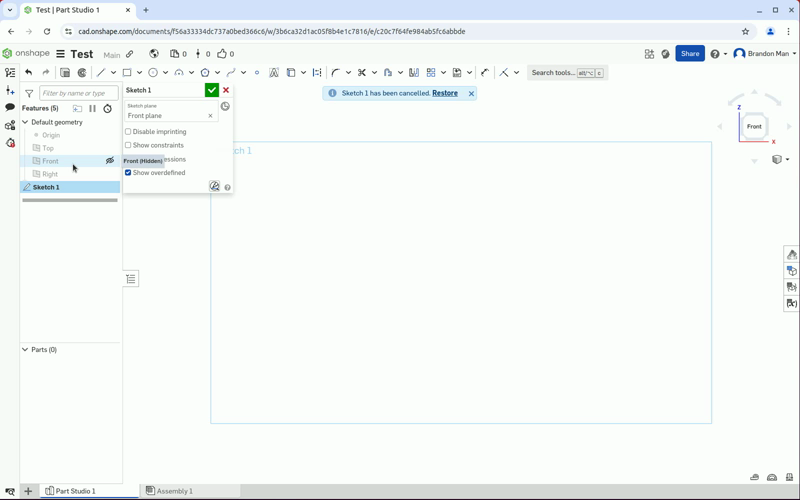
mouse_move(73, 352)
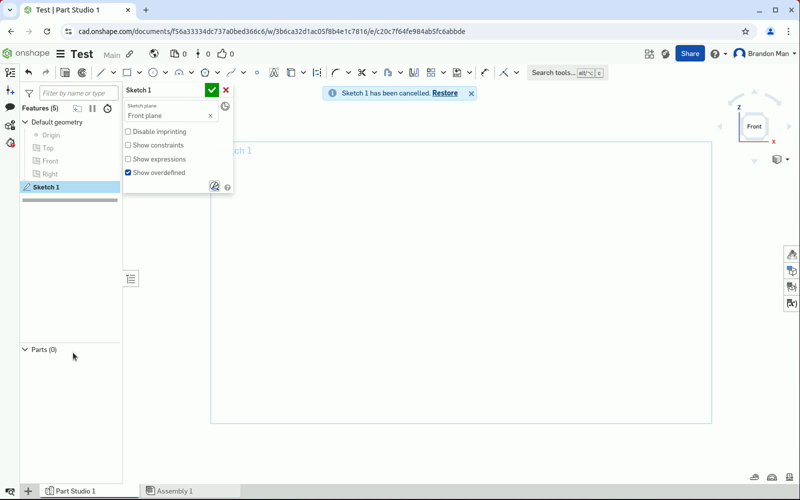
key(y)
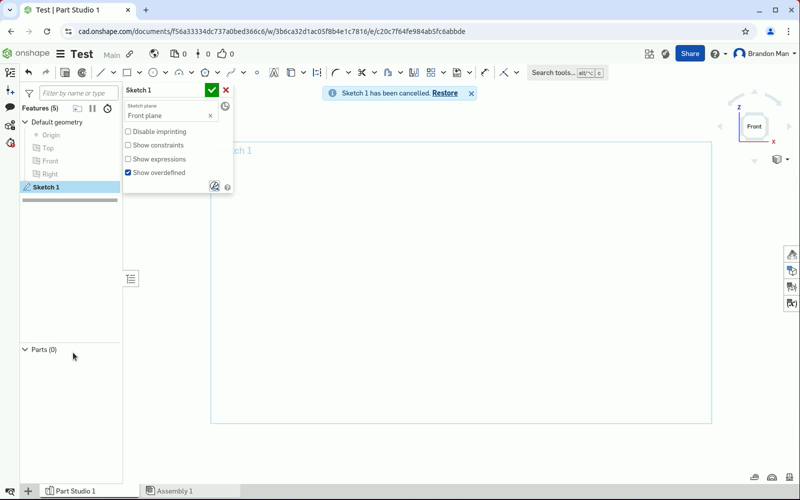
key(c)
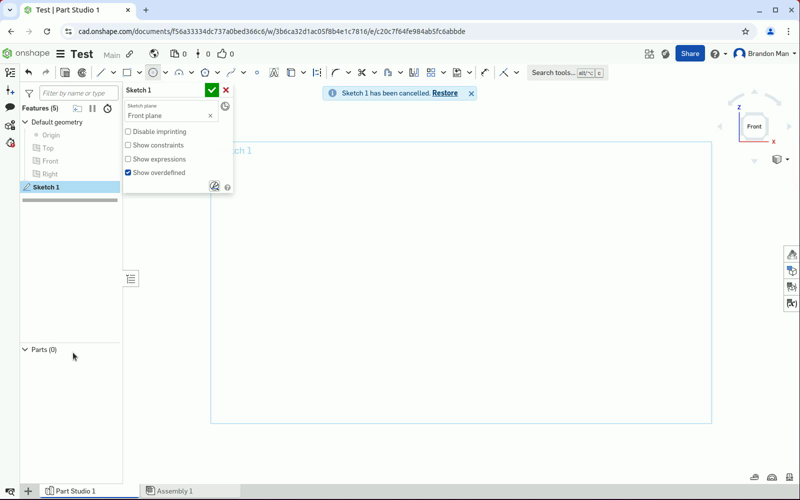
key_down(shift)
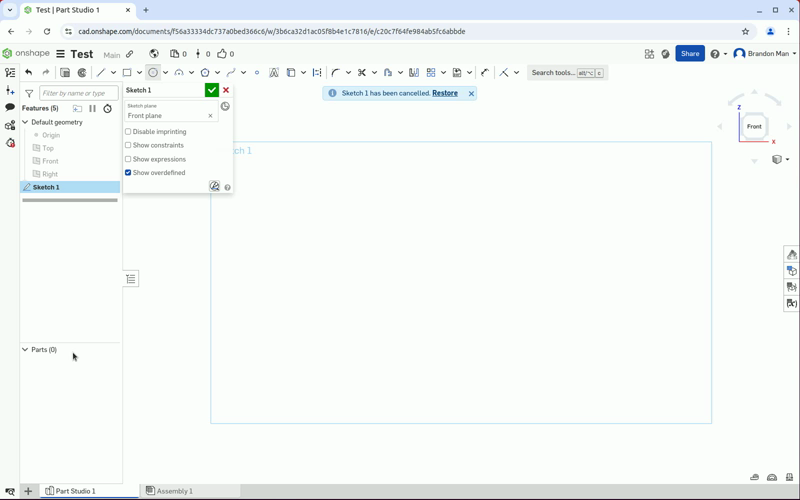
mouse_move(463, 336)
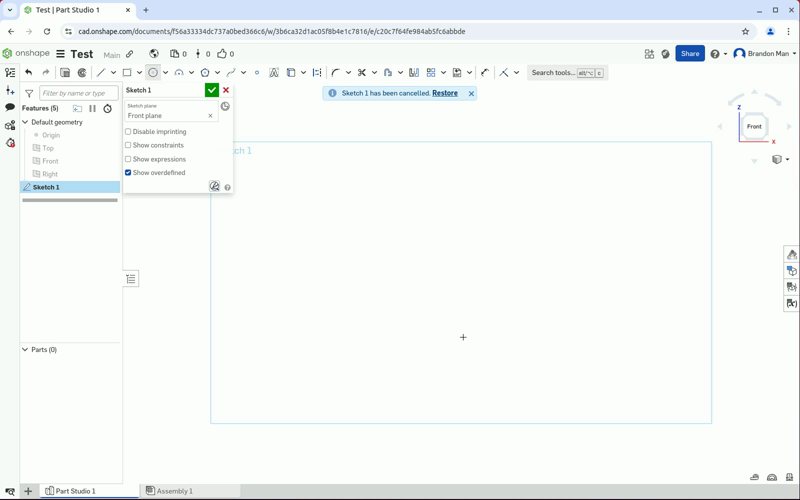
click(463, 336)
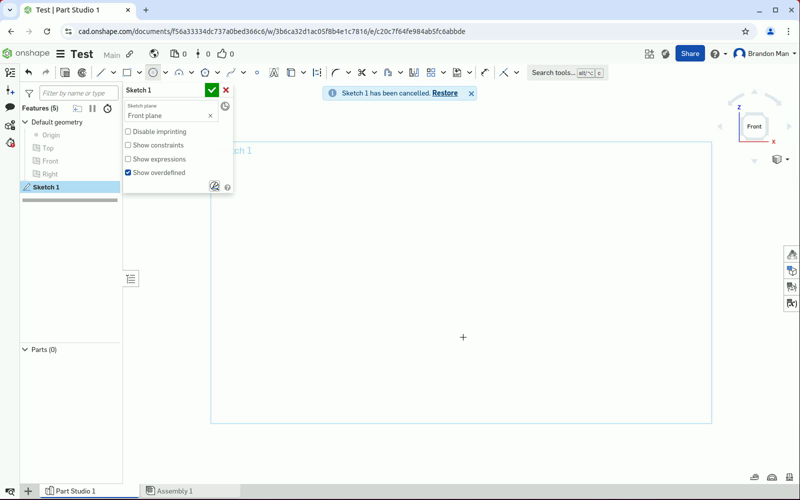
key_up(shift)
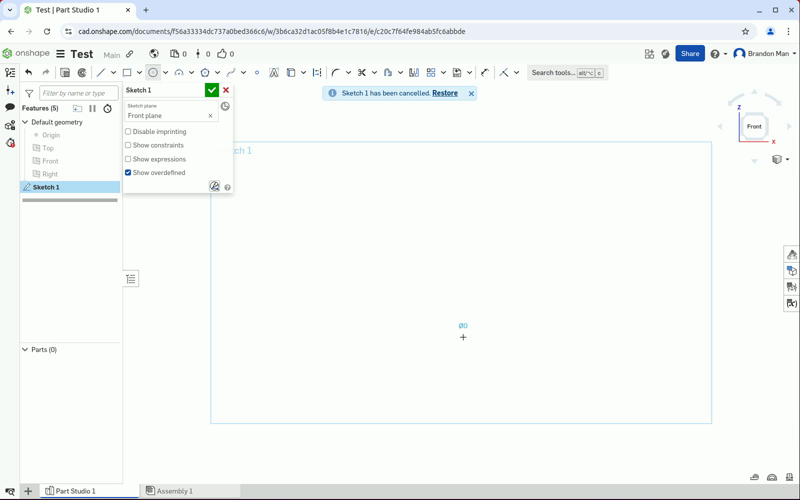
mouse_move(484, 336)
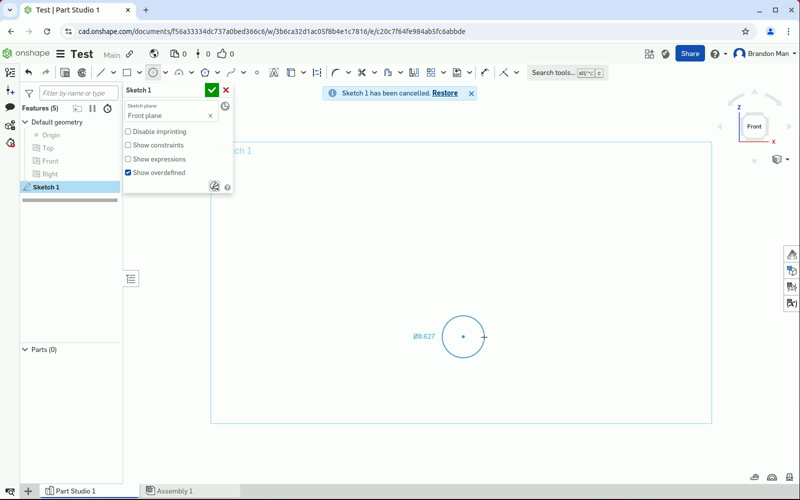
click(484, 336)
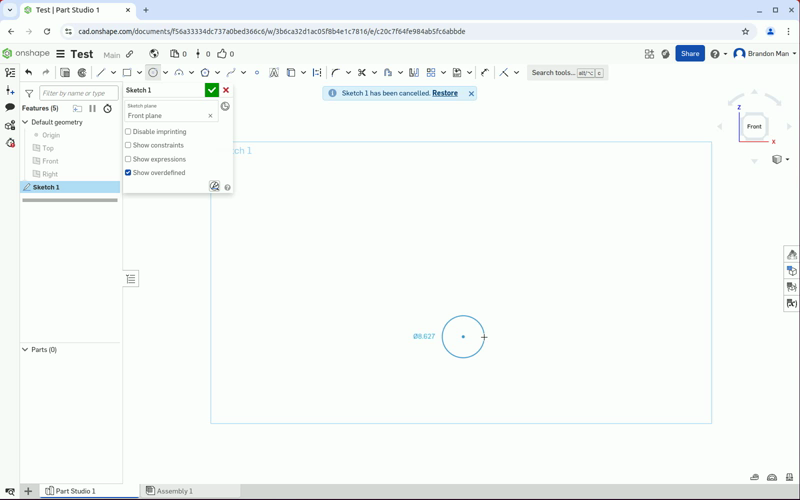
key(esc)
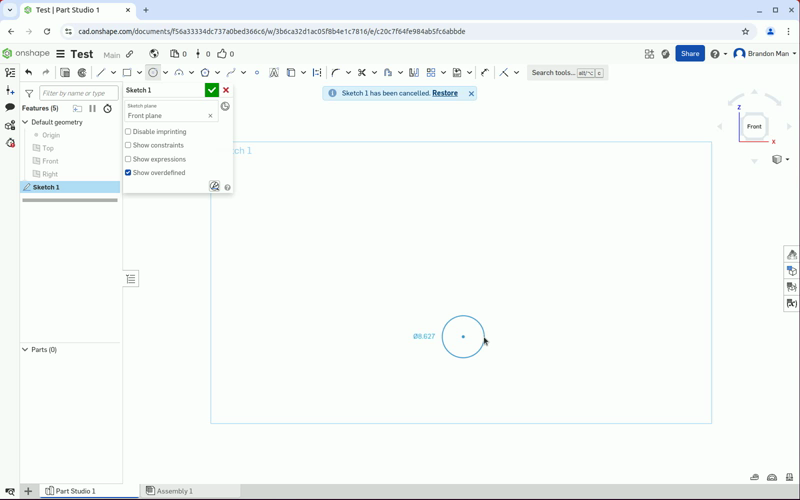
key(c)
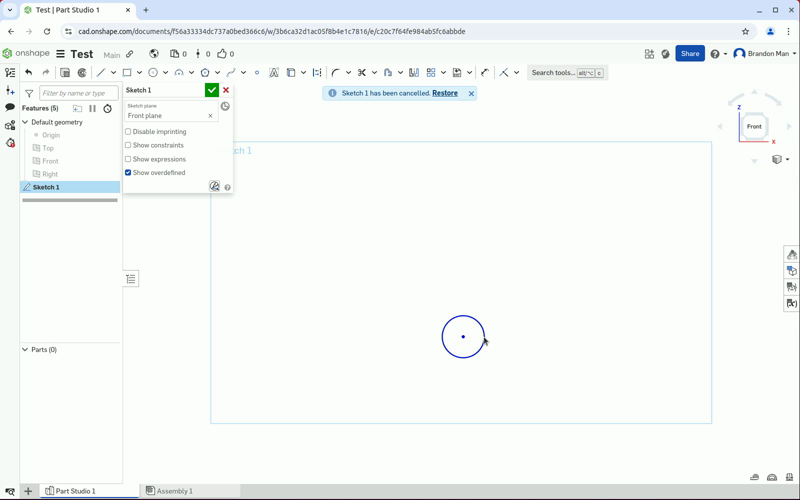
key_down(shift)
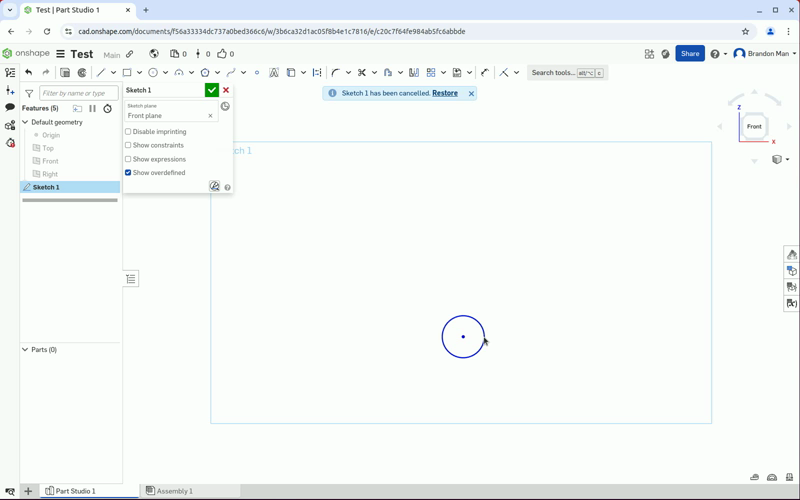
mouse_move(463, 336)
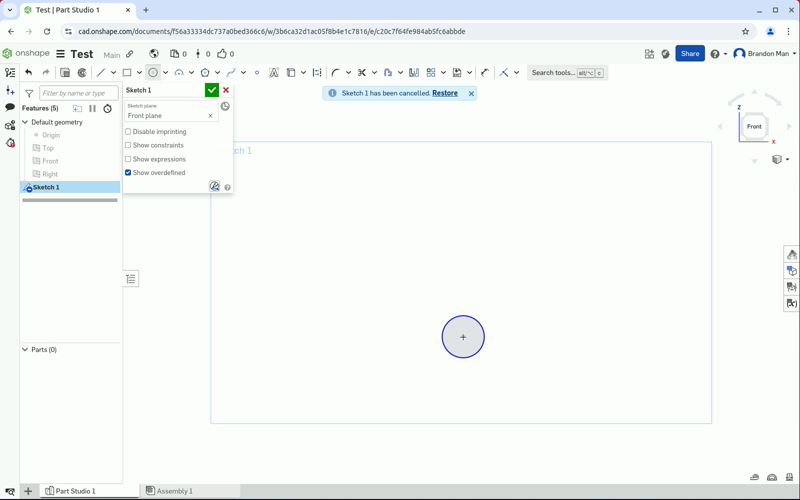
click(463, 336)
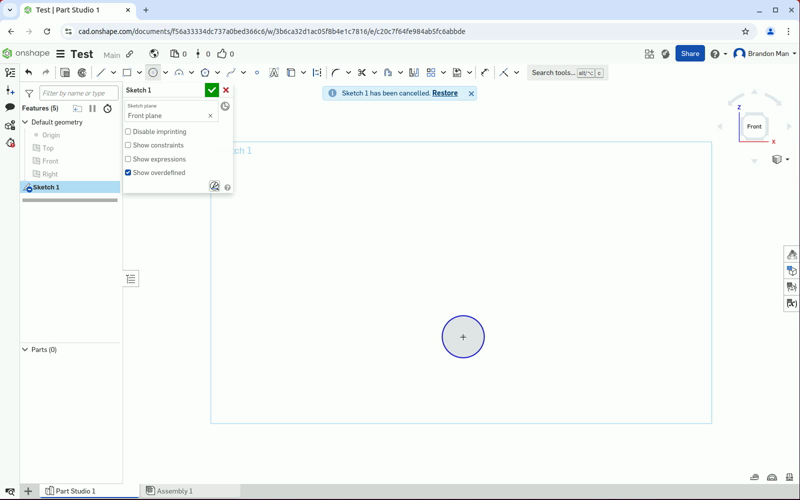
key_up(shift)
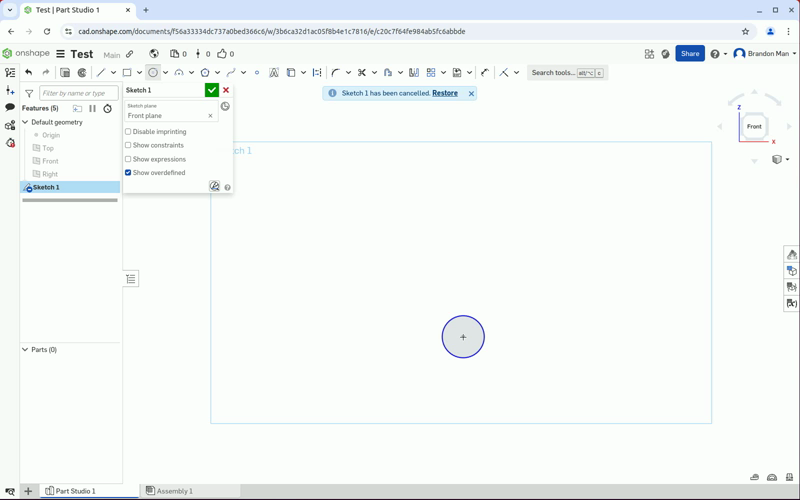
mouse_move(473, 336)
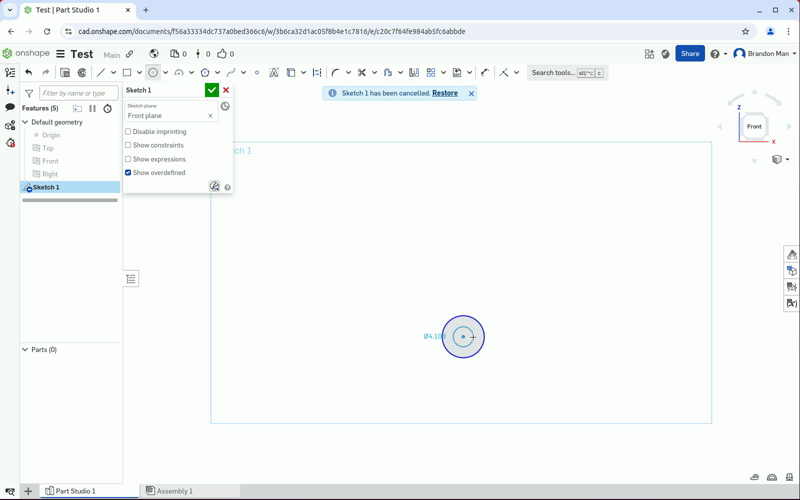
click(473, 336)
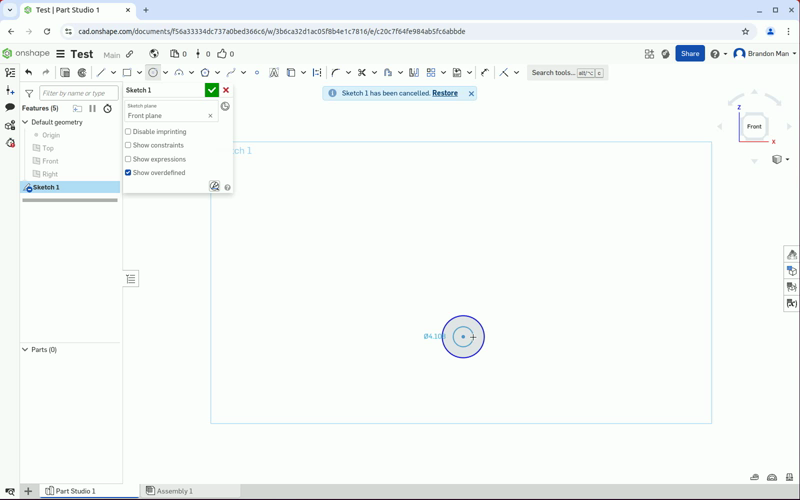
key(esc)
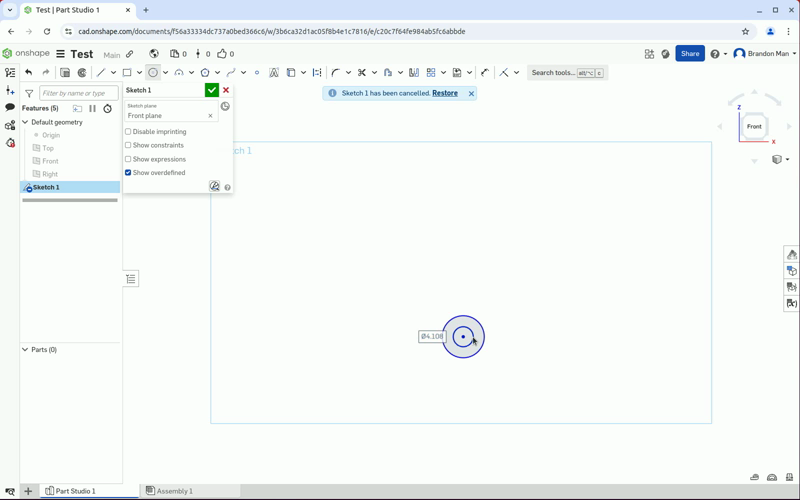
mouse_move(460, 351)
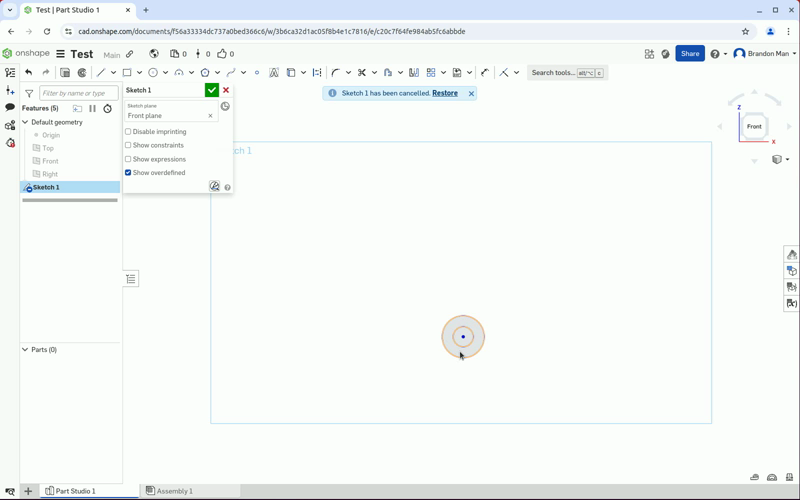
scroll(6)
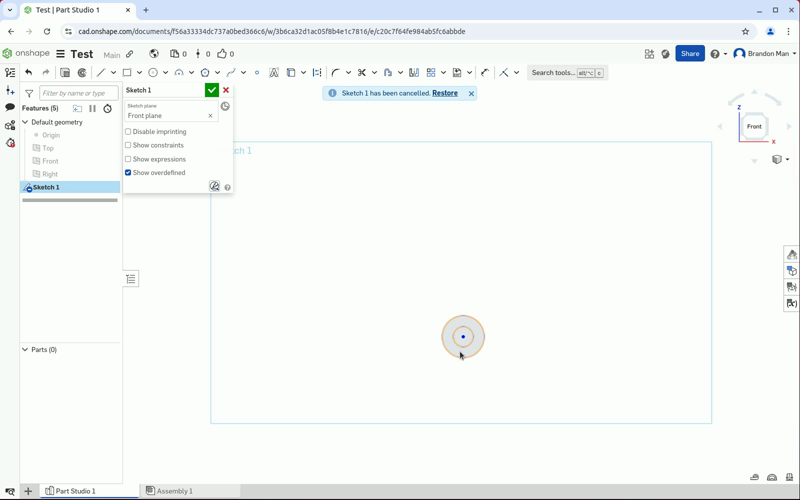
scroll(6)
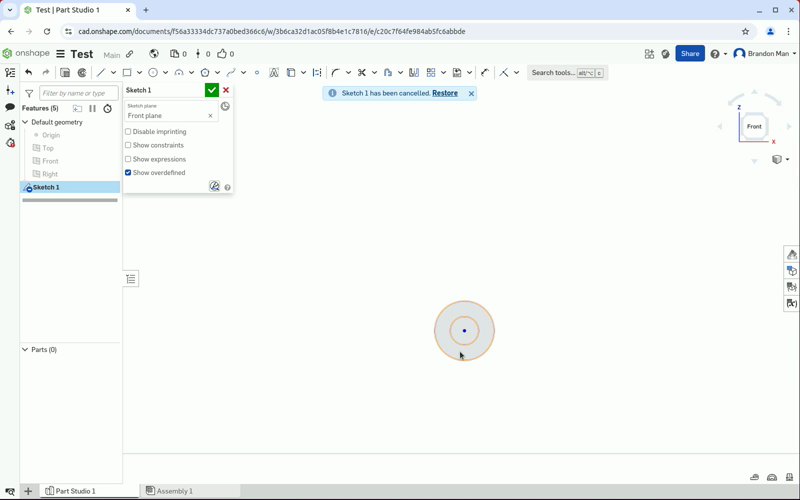
scroll(6)
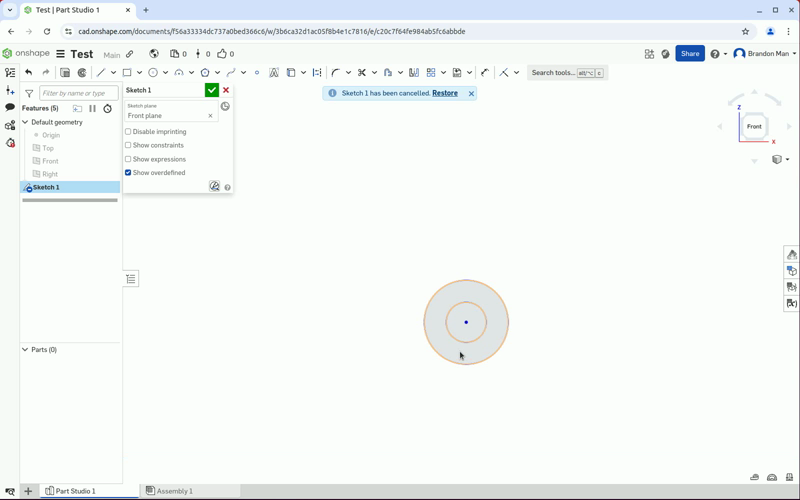
scroll(6)
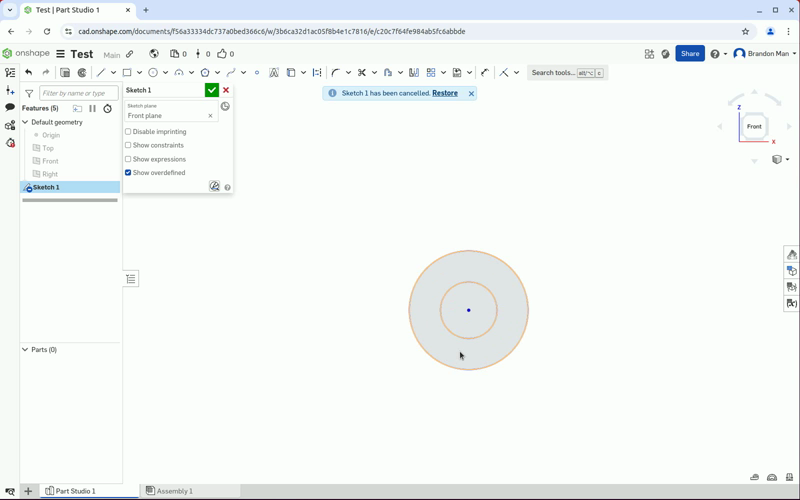
scroll(6)
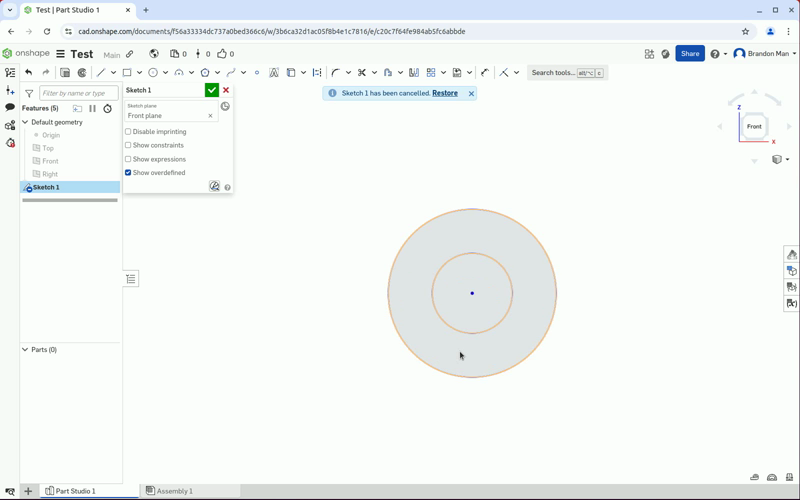
scroll(6)
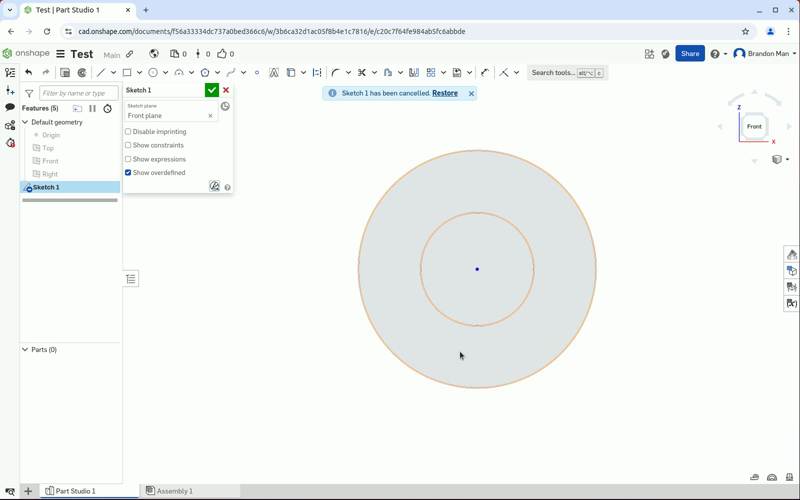
scroll(6)
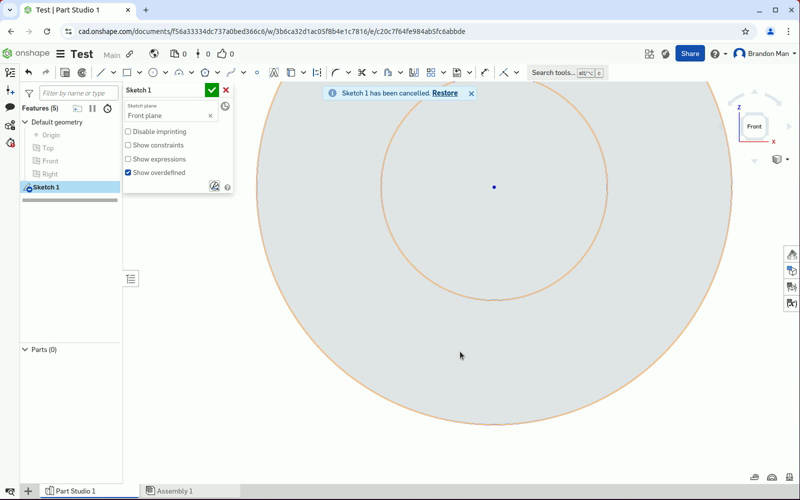
click(460, 351)
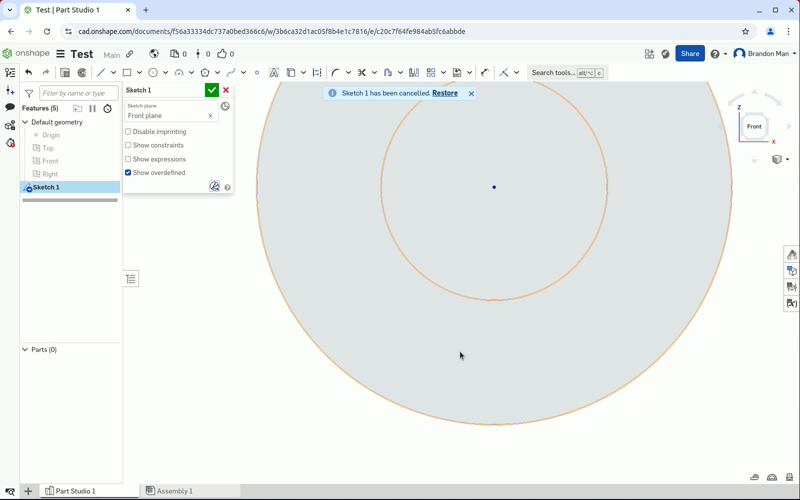
scroll(-6)
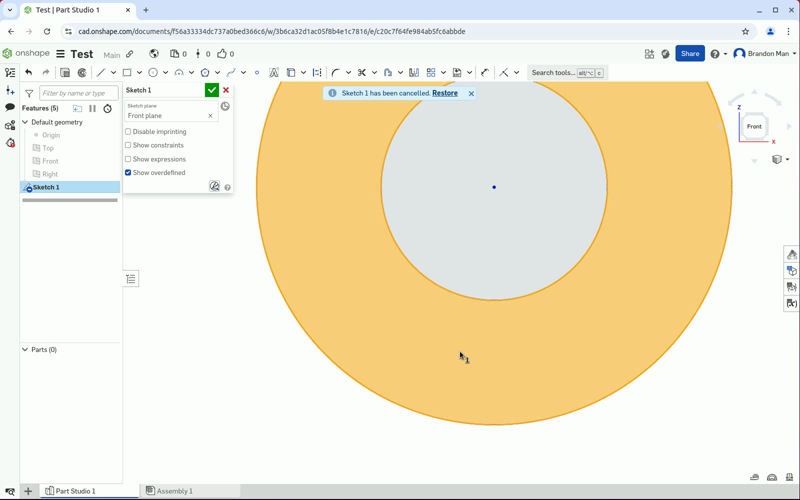
scroll(-6)
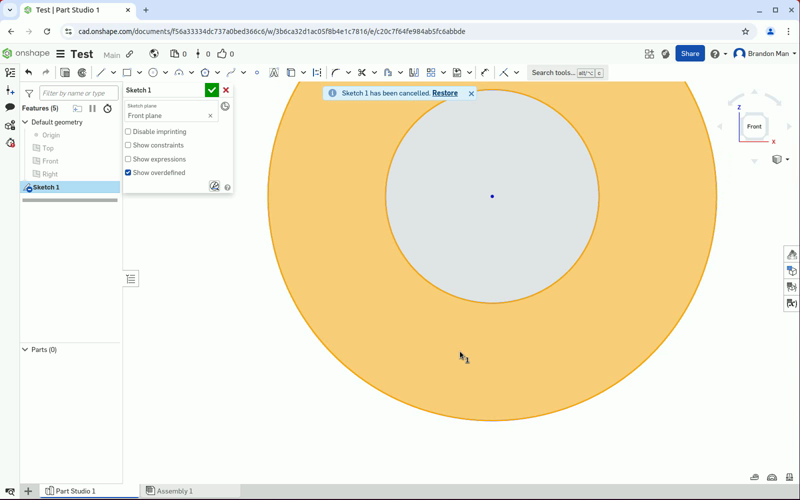
scroll(-6)
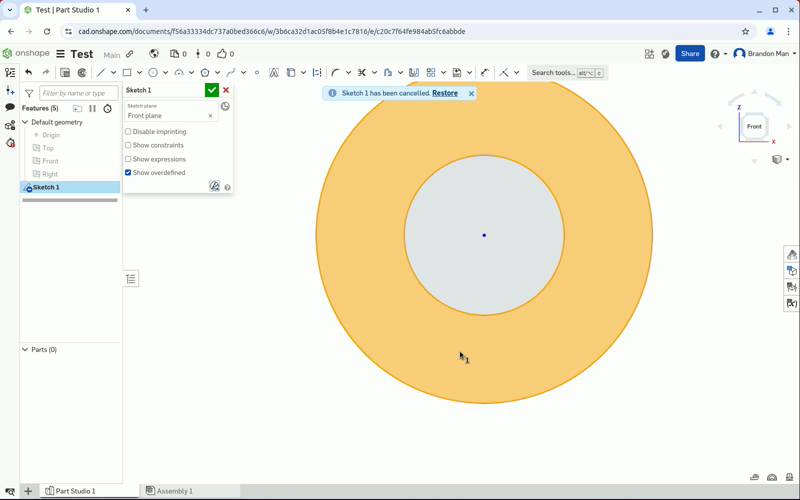
scroll(-6)
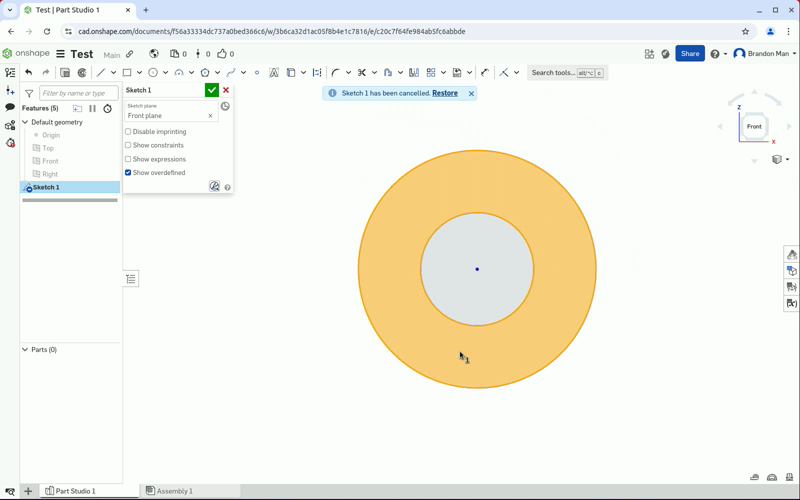
scroll(-6)
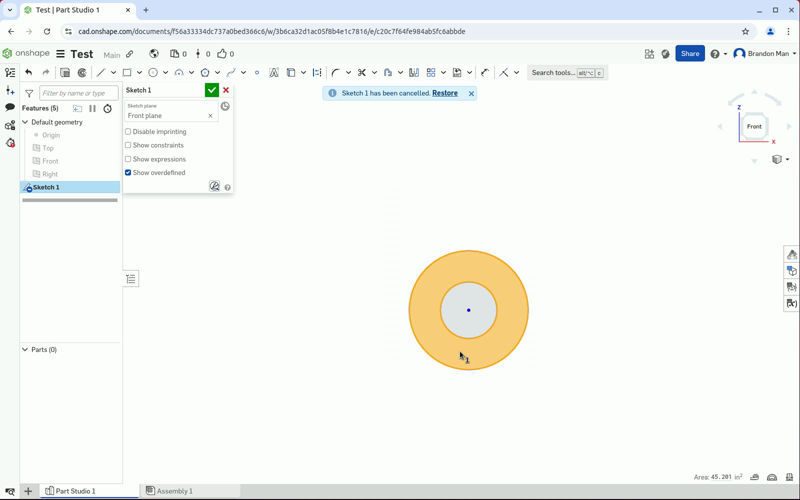
scroll(-6)
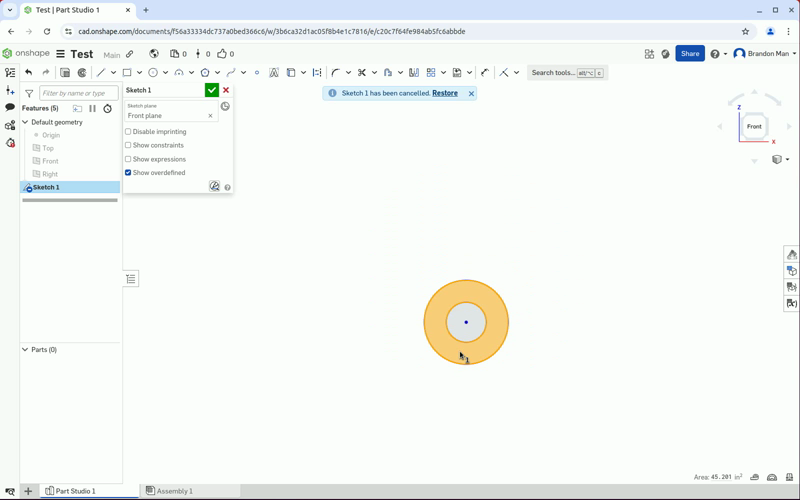
scroll(-6)
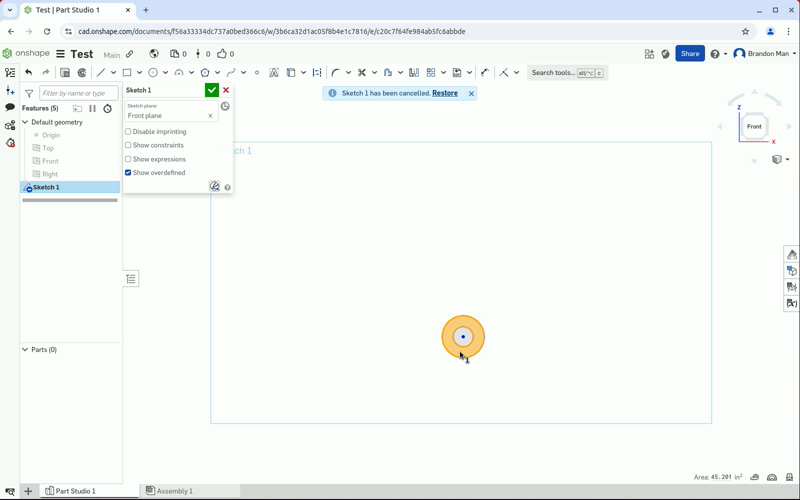
mouse_move(73, 352)
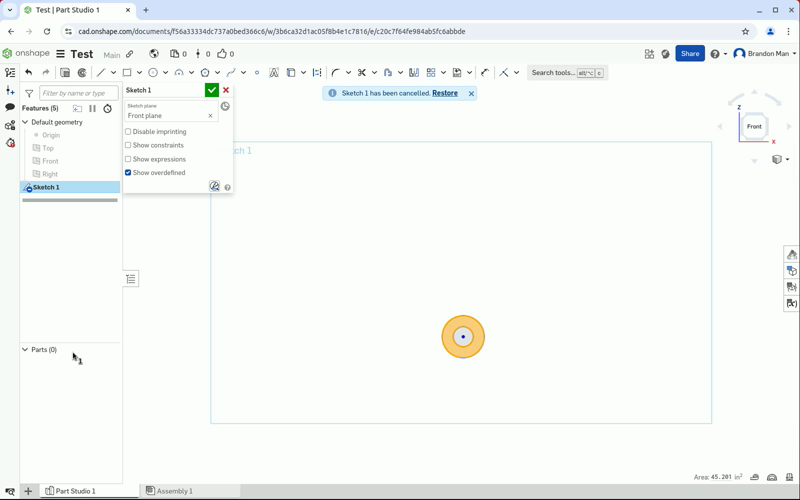
key(shift+y)
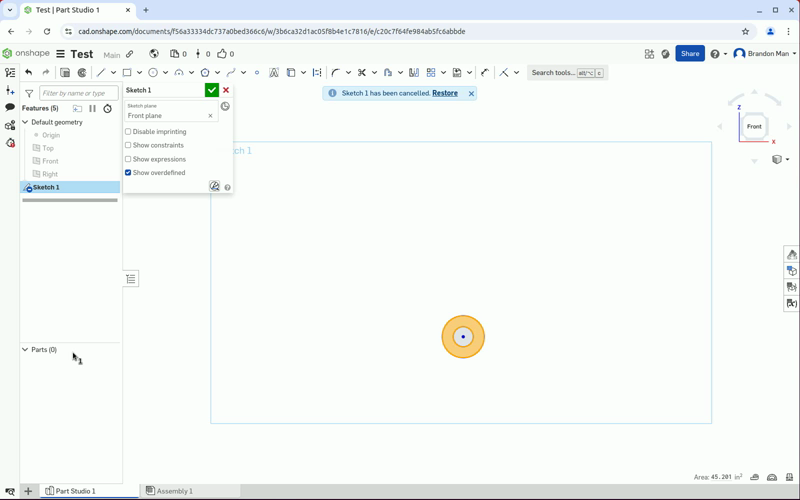
key(shift+e)
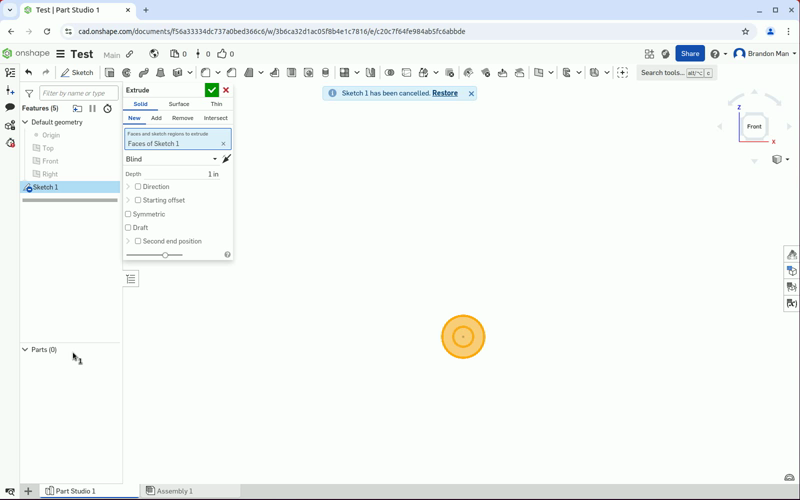
mouse_move(143, 106)
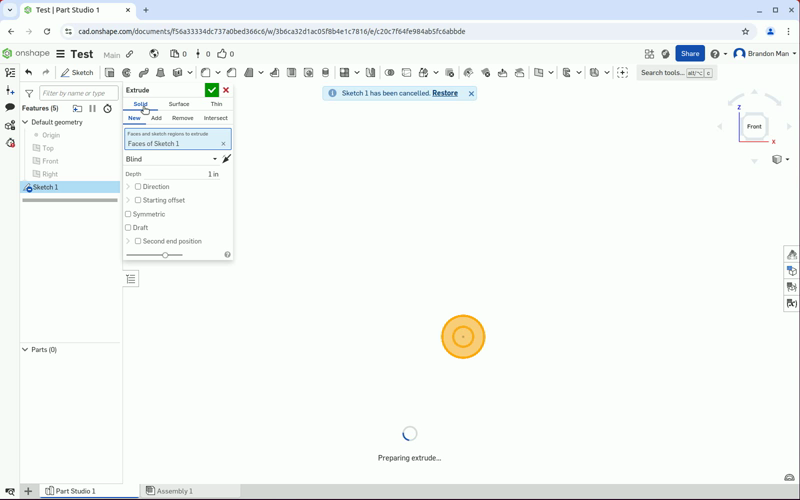
click(143, 106)
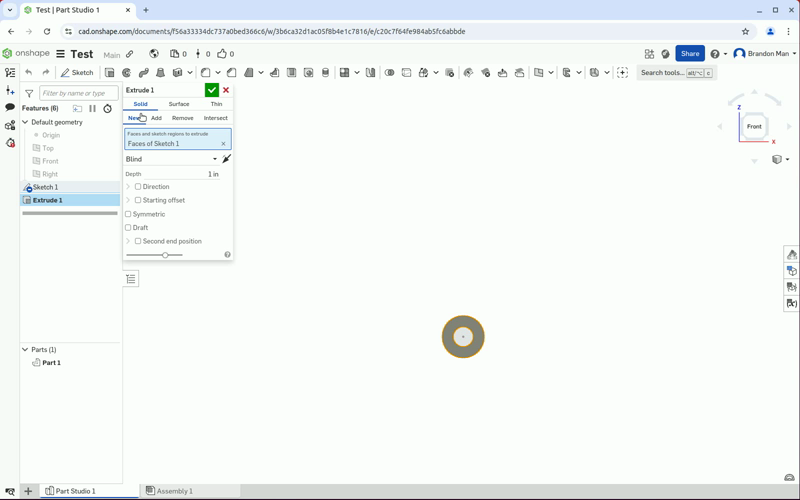
mouse_move(137, 120)
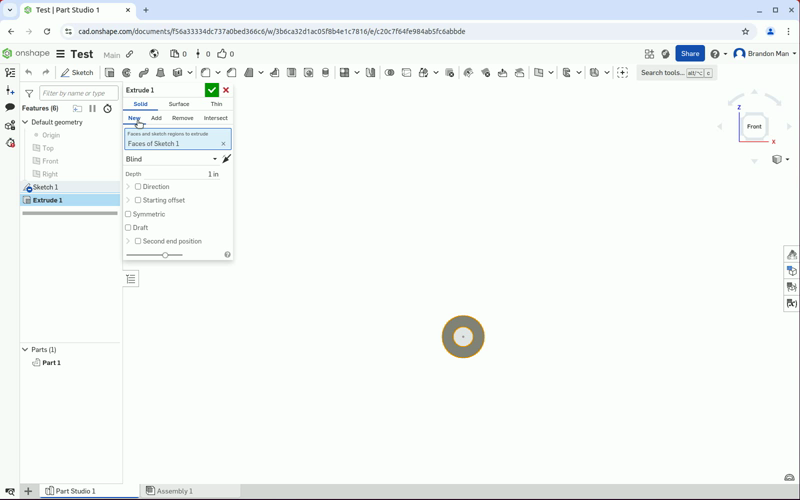
click(137, 120)
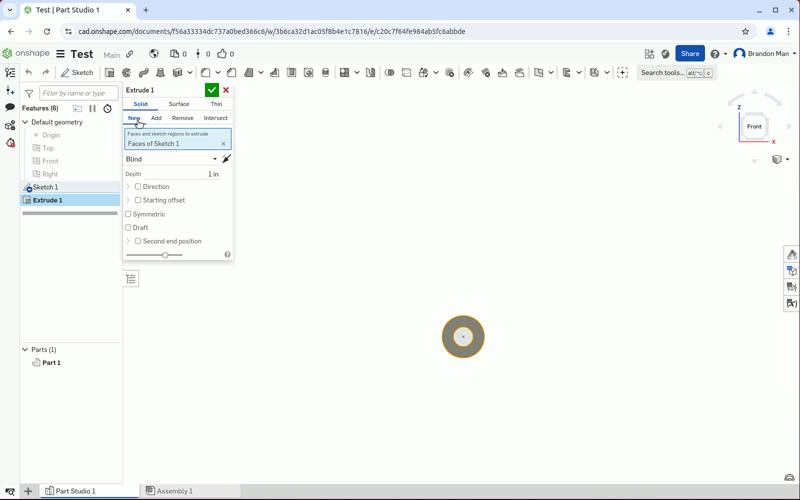
key(tab, 4)
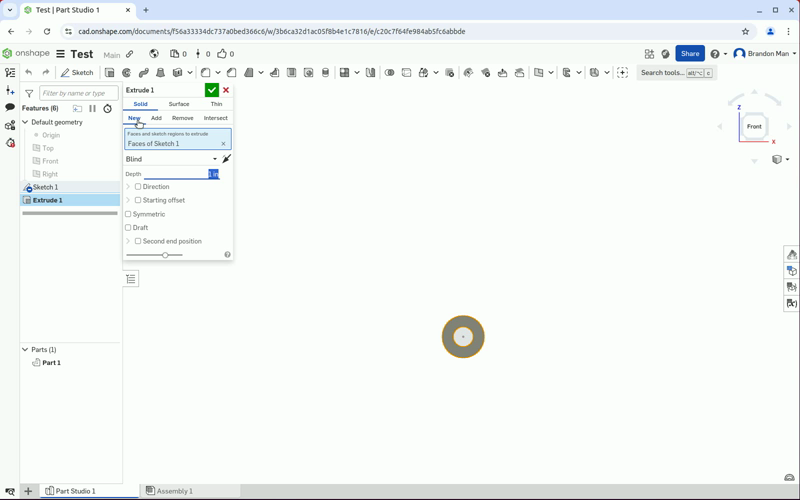
text(-19.498)
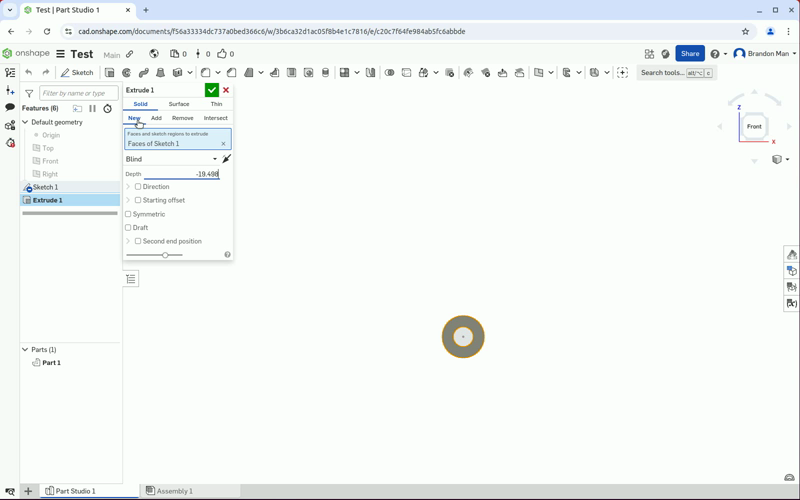
key(enter)
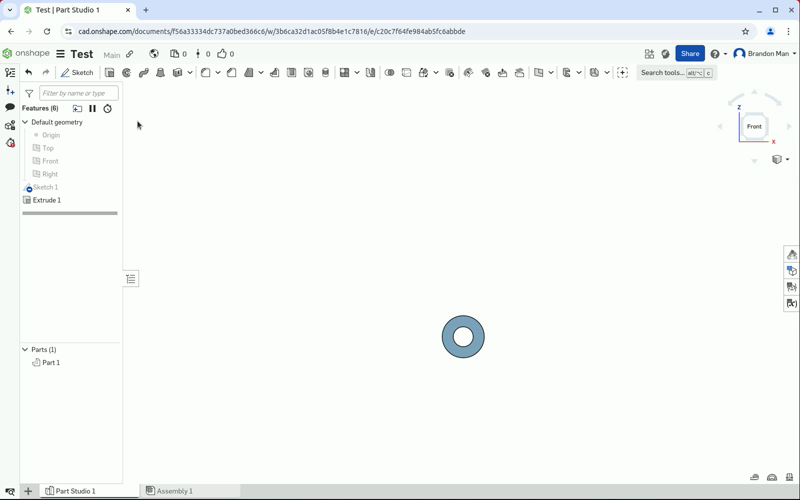
key(shift+h)
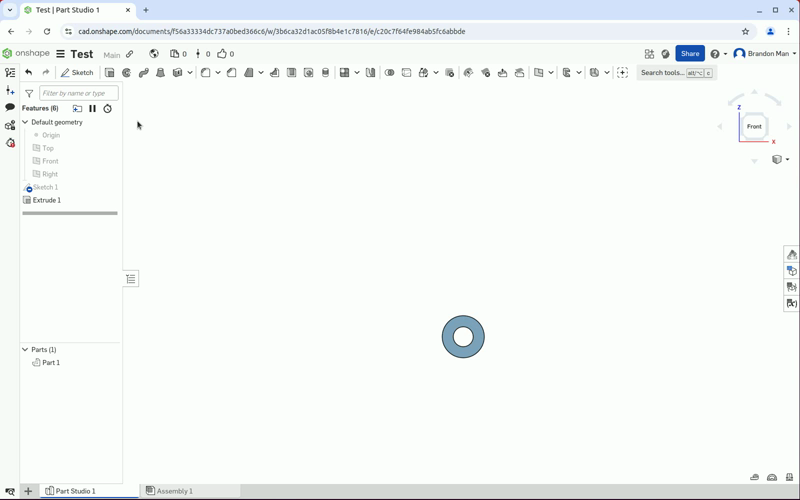
key(shift+h)
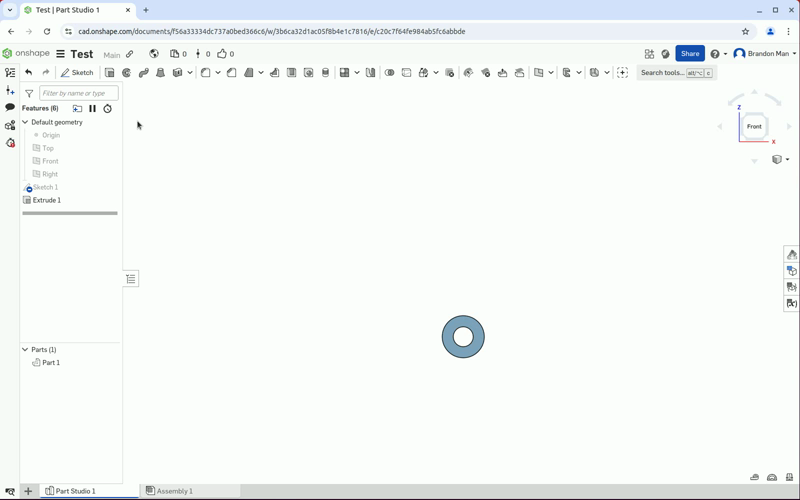
mouse_move(73, 189)
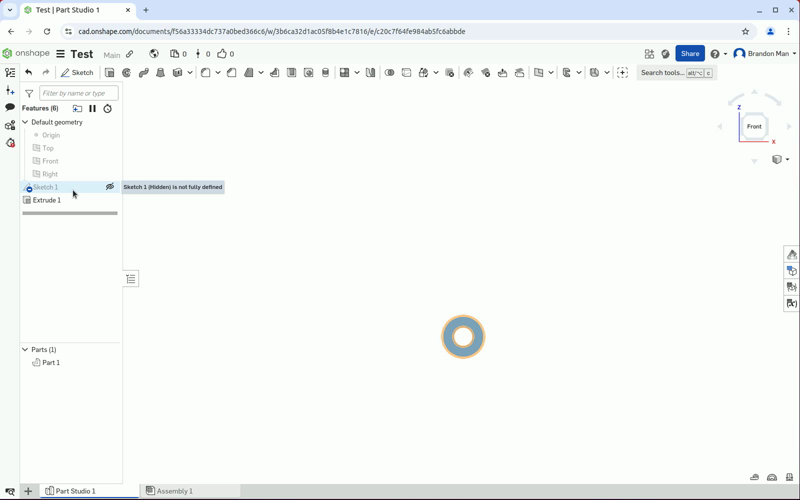
click(73, 189)
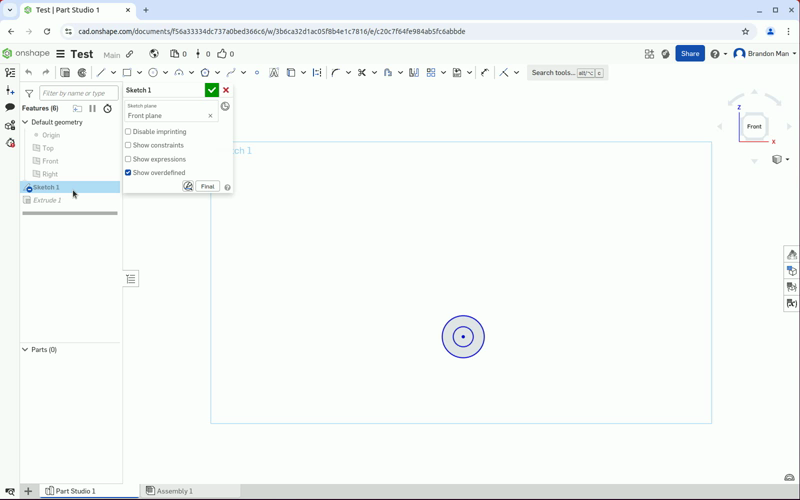
mouse_move(229, 92)
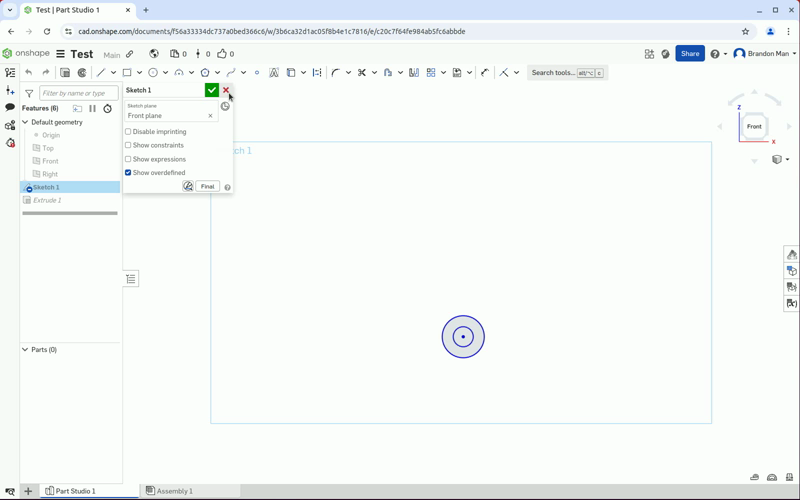
click(229, 92)
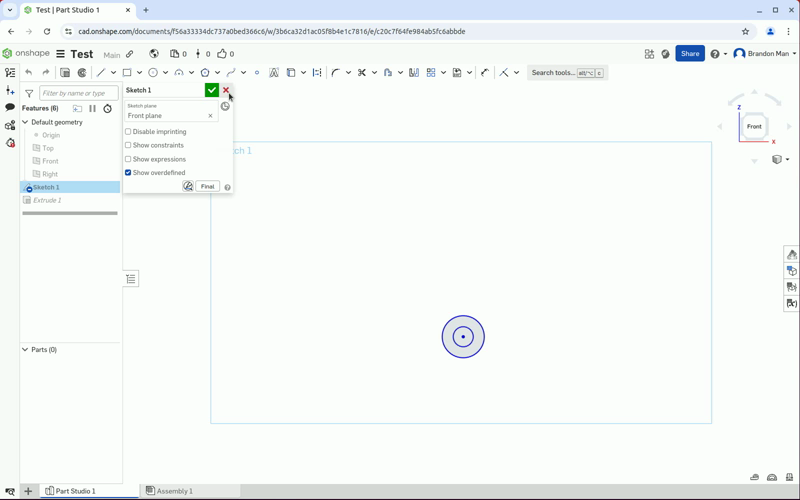
key(shift+s)
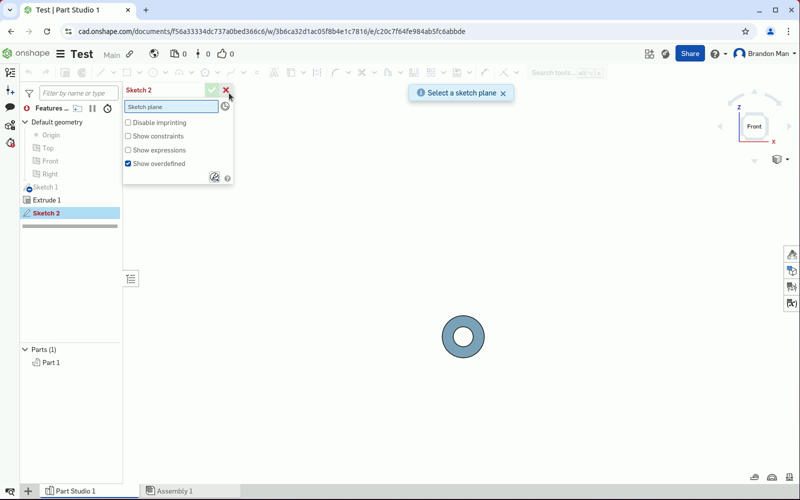
mouse_move(73, 163)
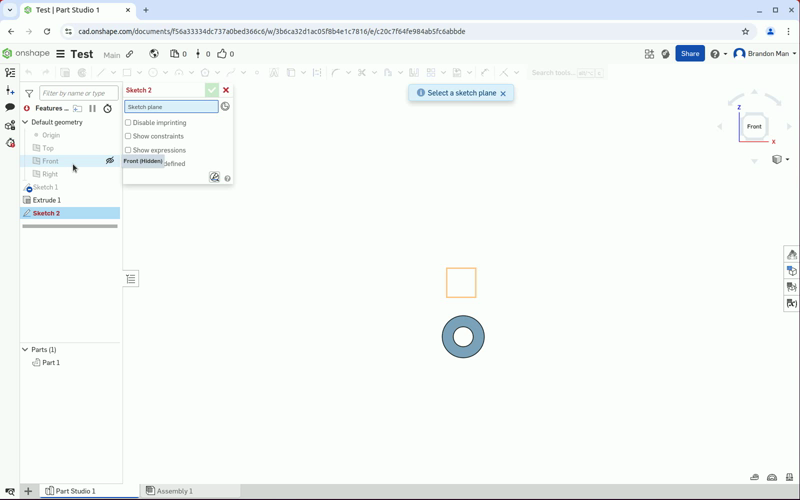
click(73, 163)
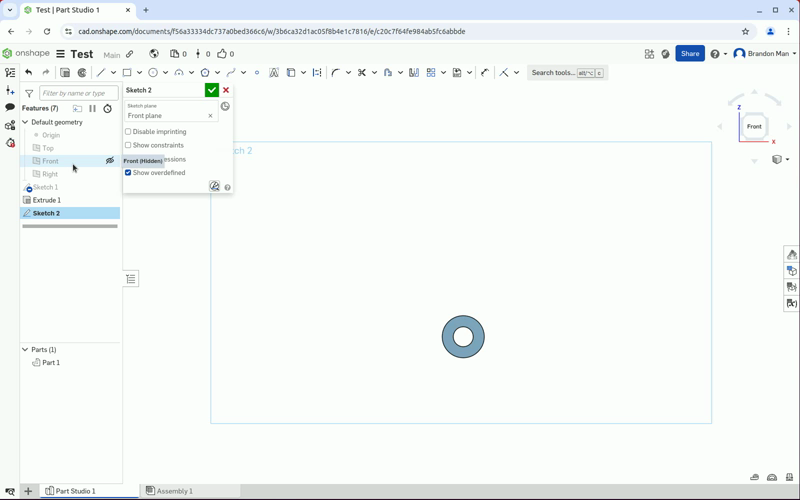
mouse_move(73, 352)
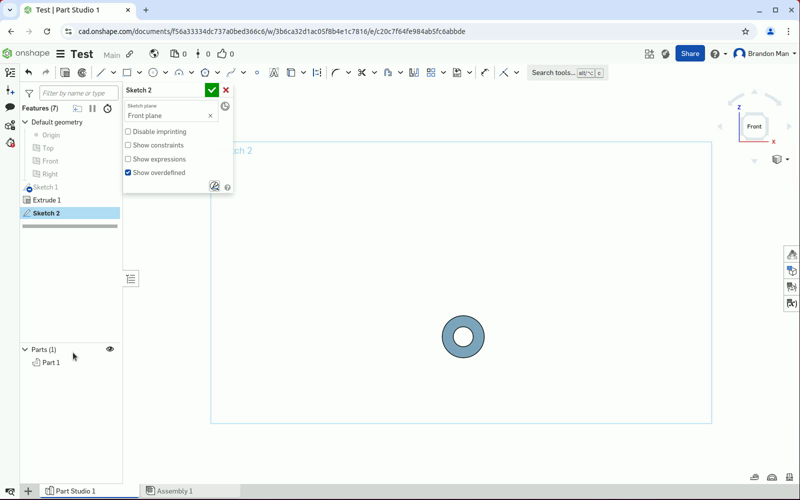
key(y)
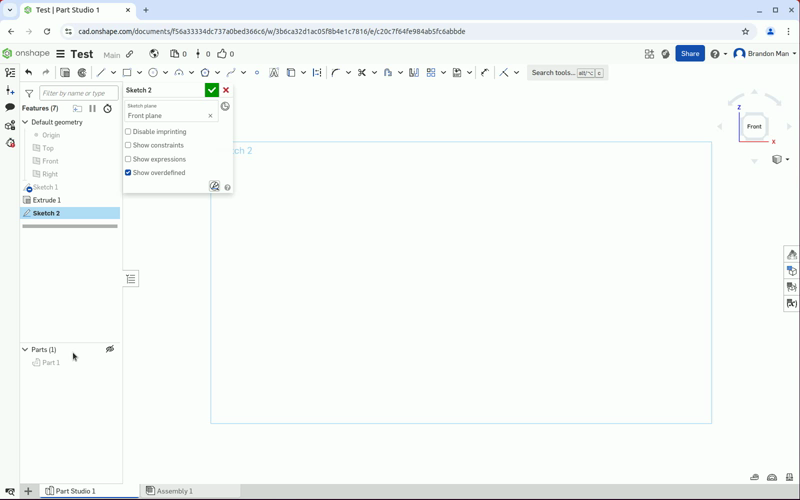
key(a)
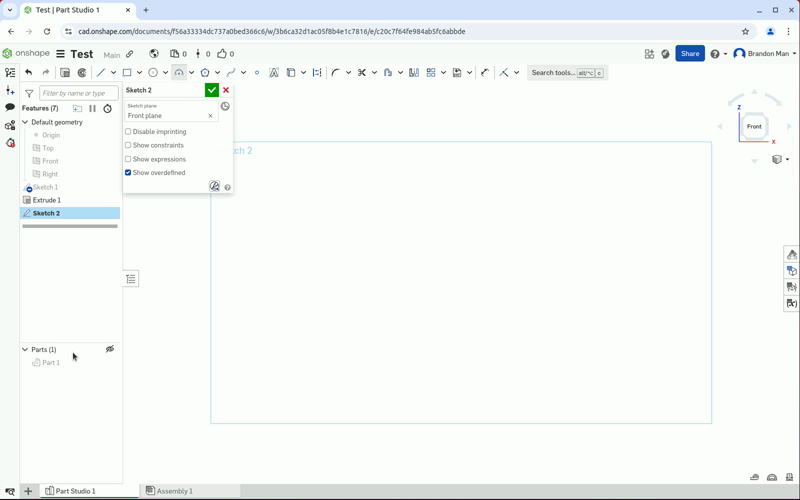
key_down(shift)
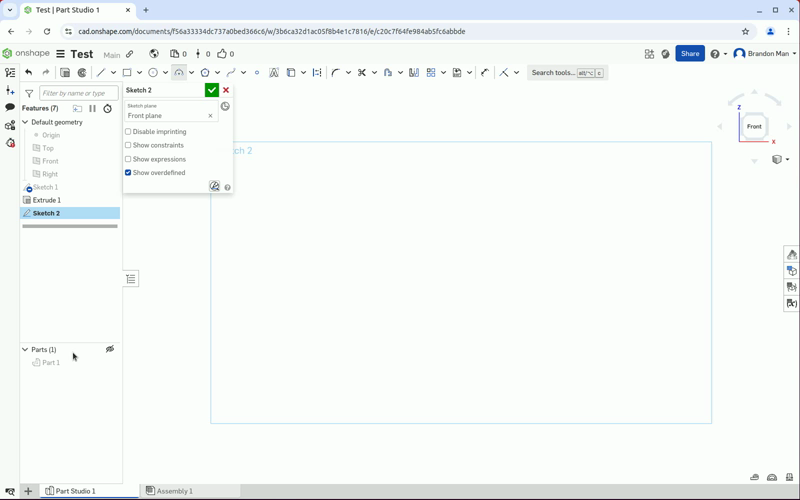
mouse_move(441, 336)
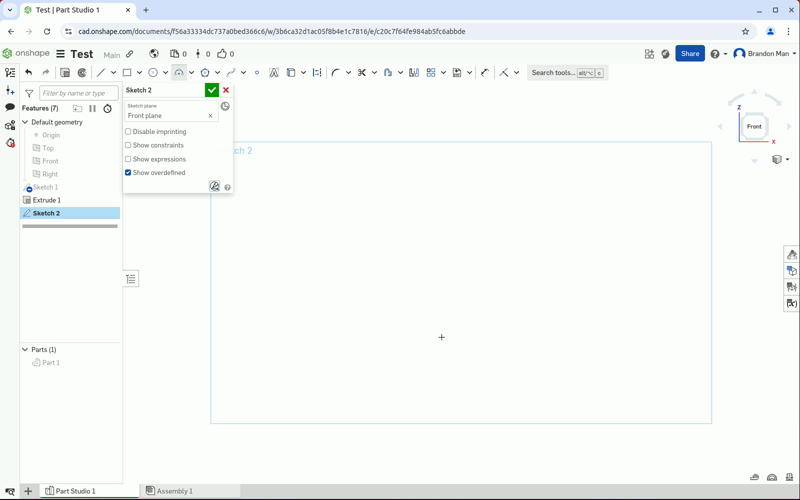
click(441, 336)
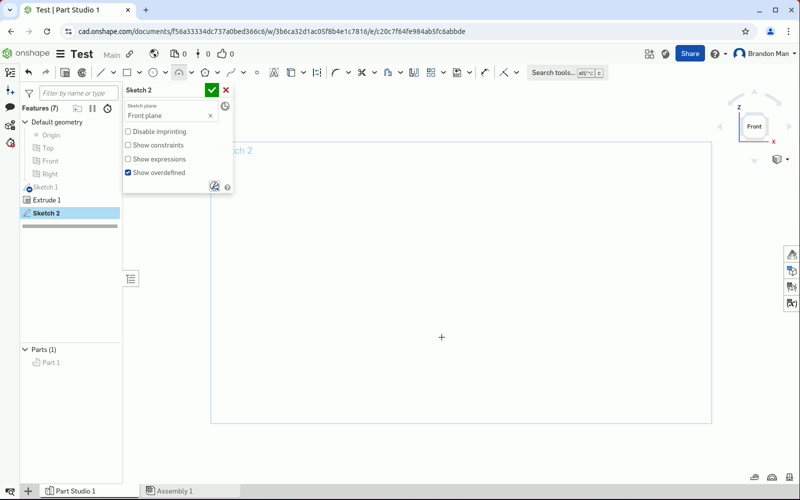
key_up(shift)
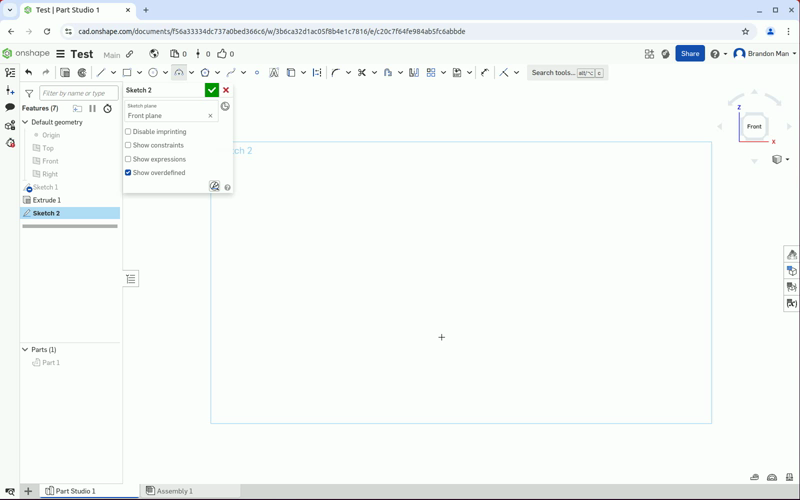
key_down(shift)
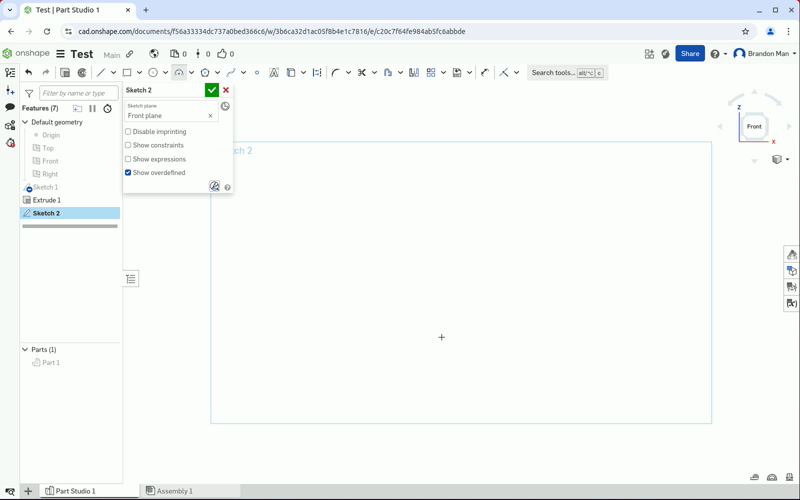
mouse_move(483, 336)
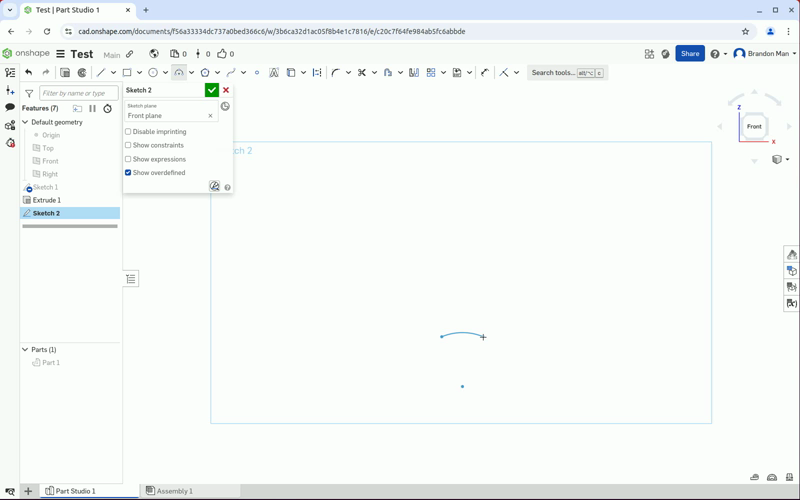
click(483, 336)
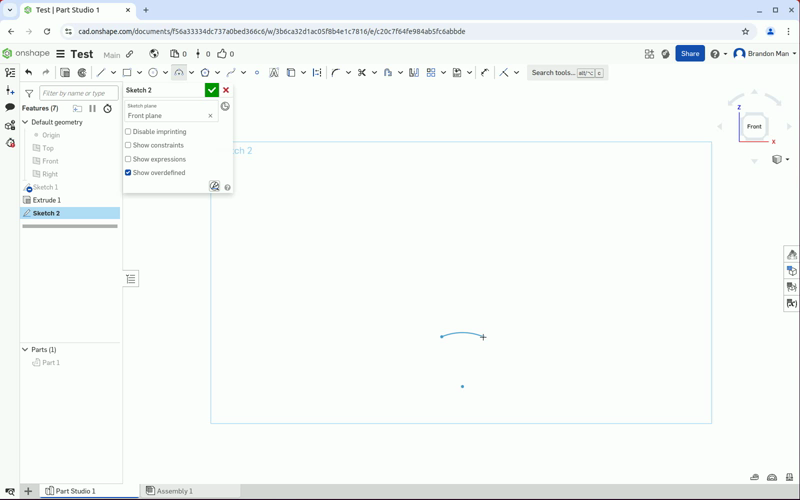
mouse_move(462, 357)
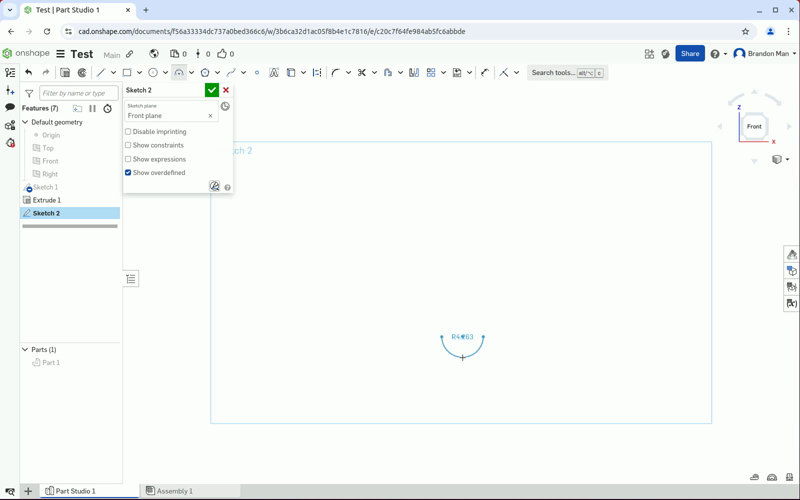
click(462, 357)
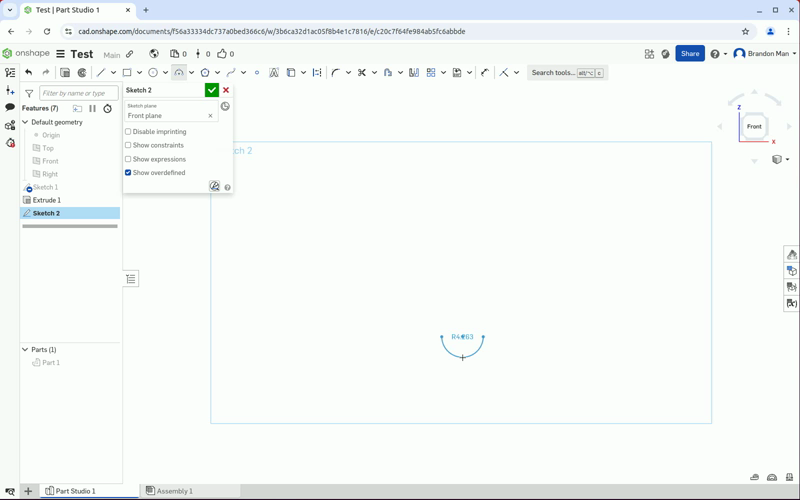
key_up(shift)
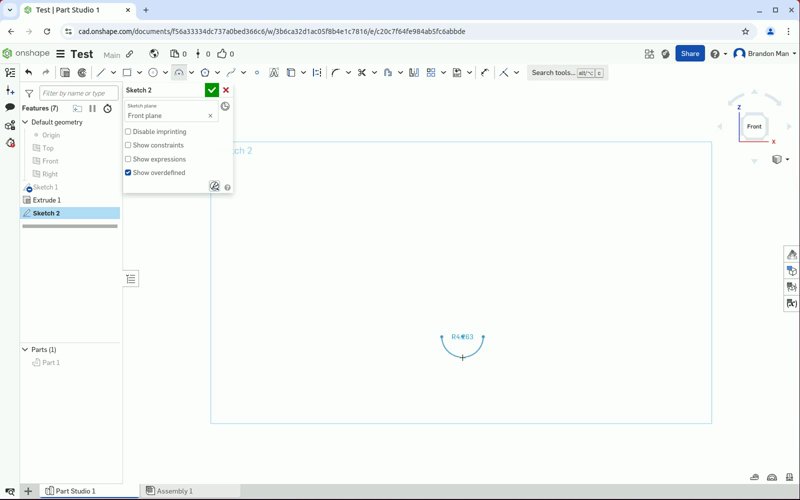
key(esc)
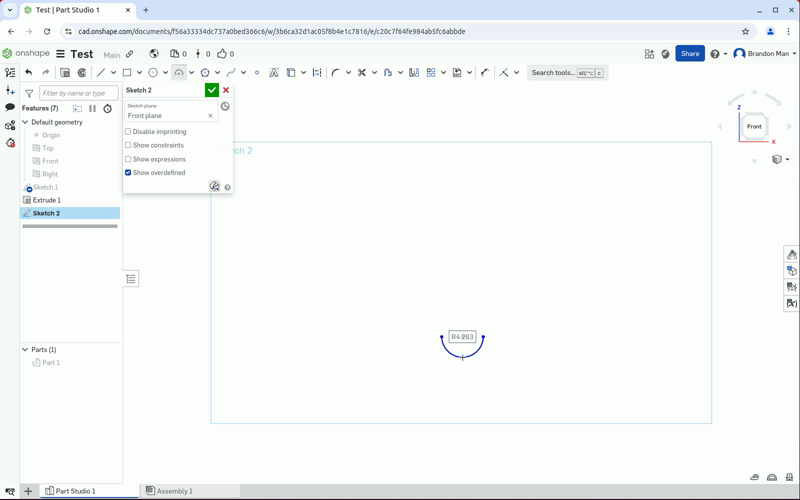
key(l)
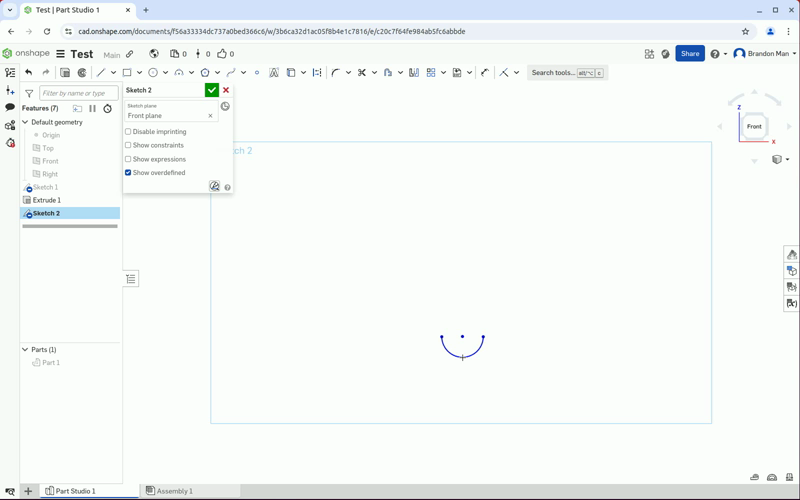
mouse_move(483, 336)
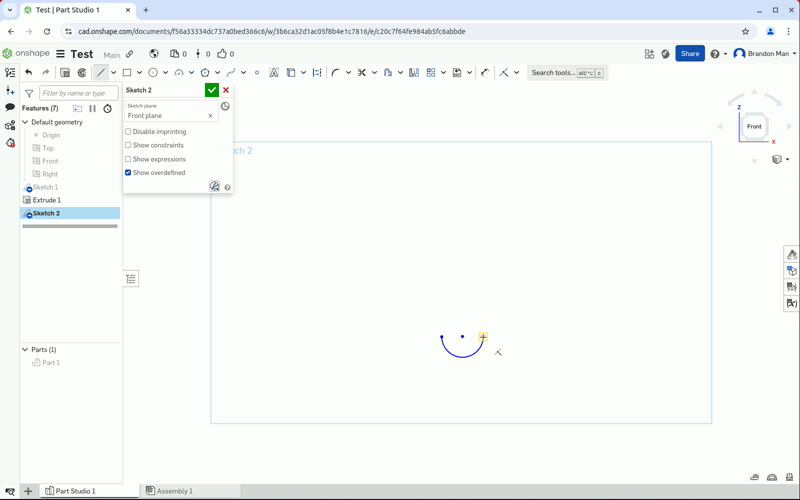
click(483, 336)
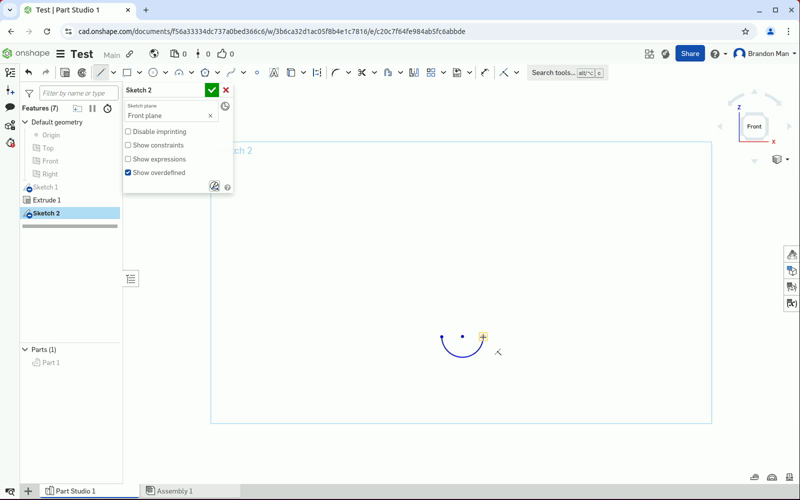
key_down(shift)
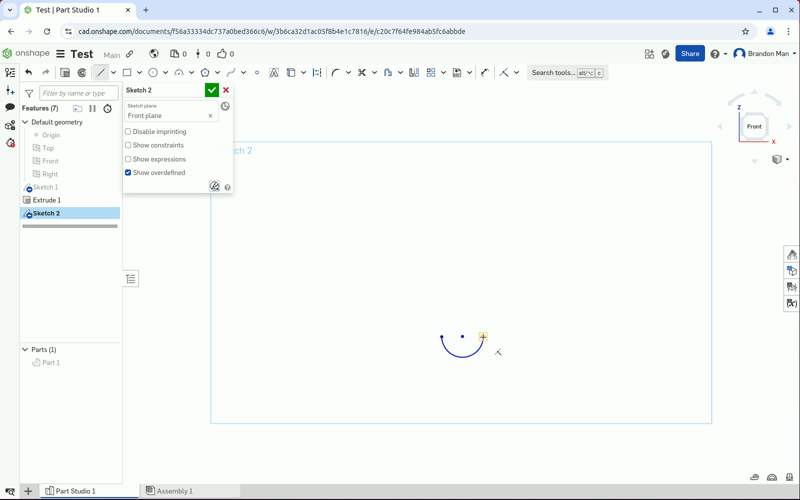
mouse_move(483, 191)
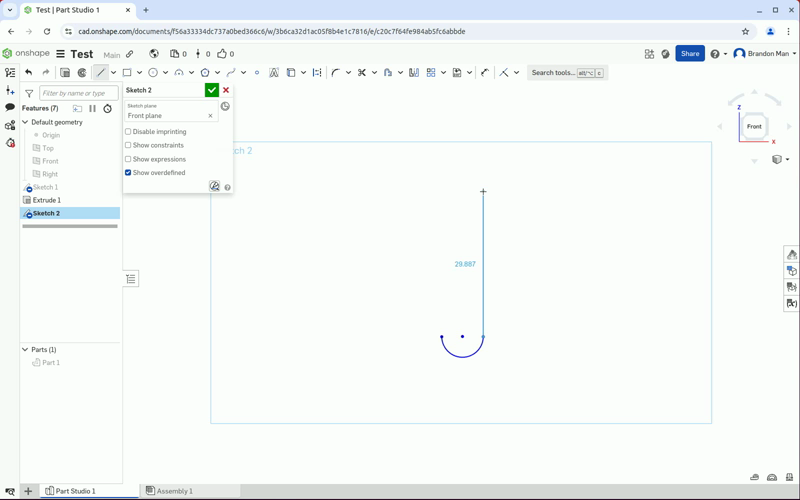
click(483, 191)
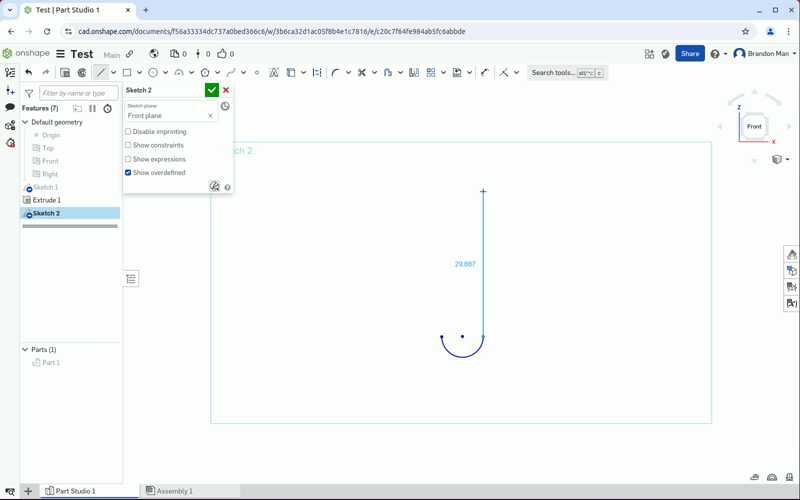
key_up(shift)
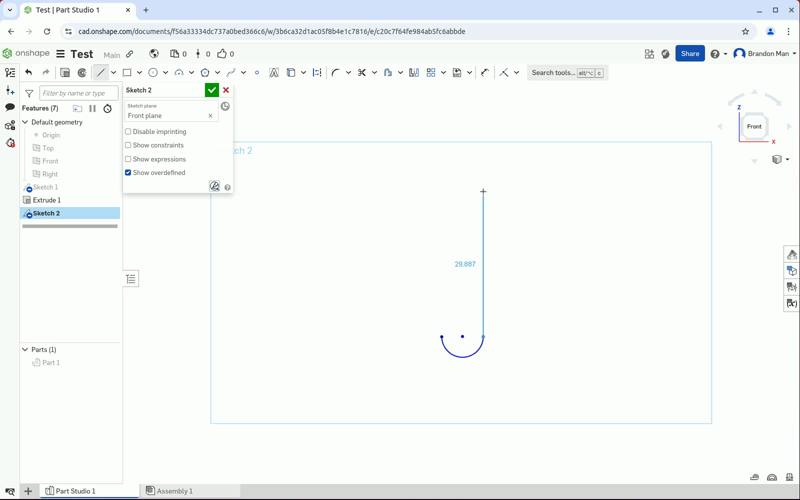
key(esc)
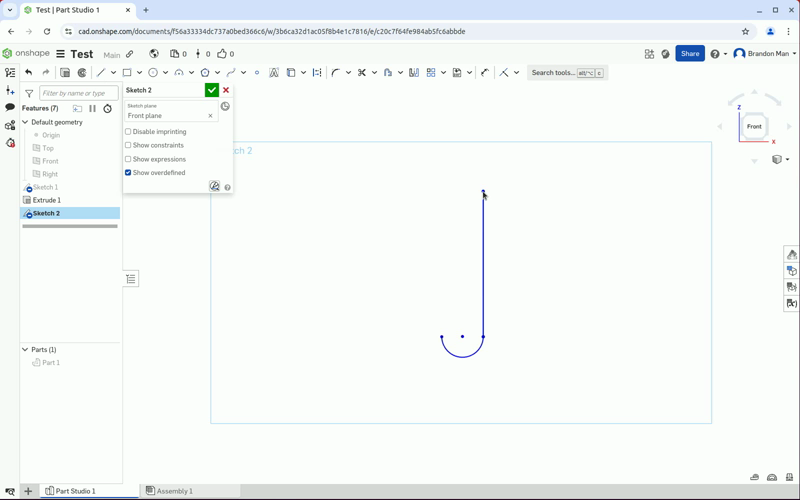
key(a)
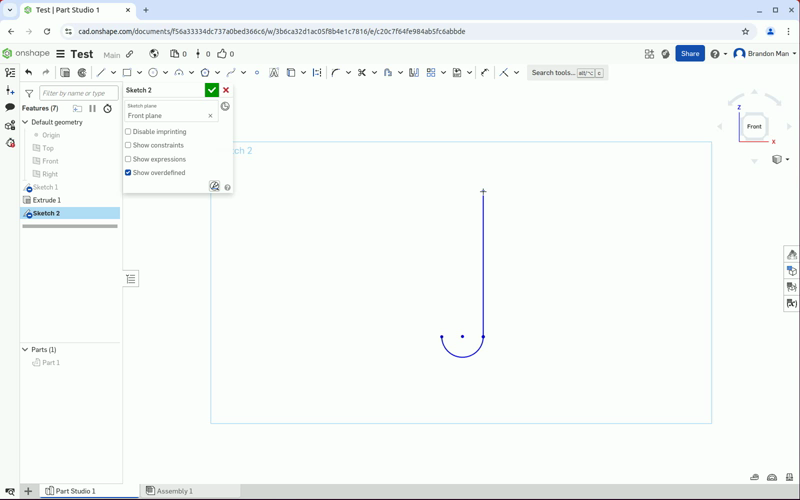
mouse_move(483, 191)
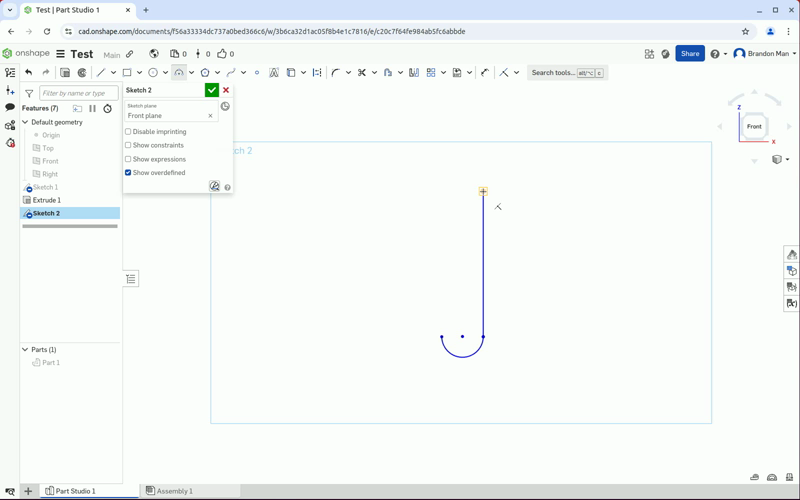
click(483, 191)
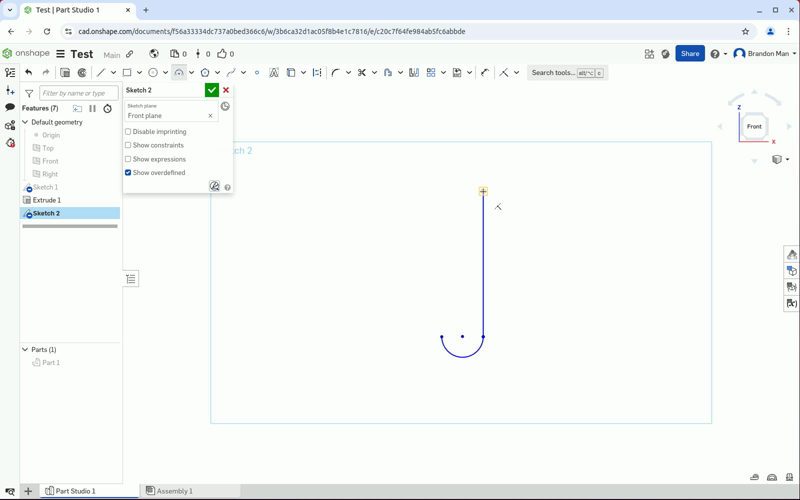
key_down(shift)
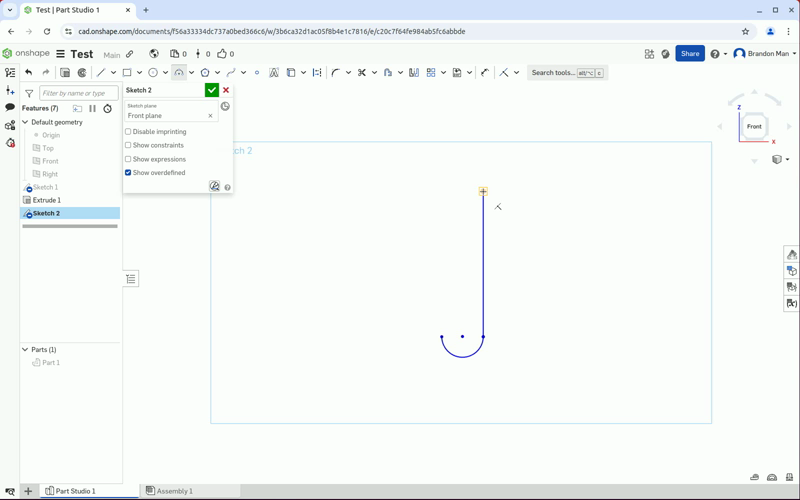
mouse_move(441, 191)
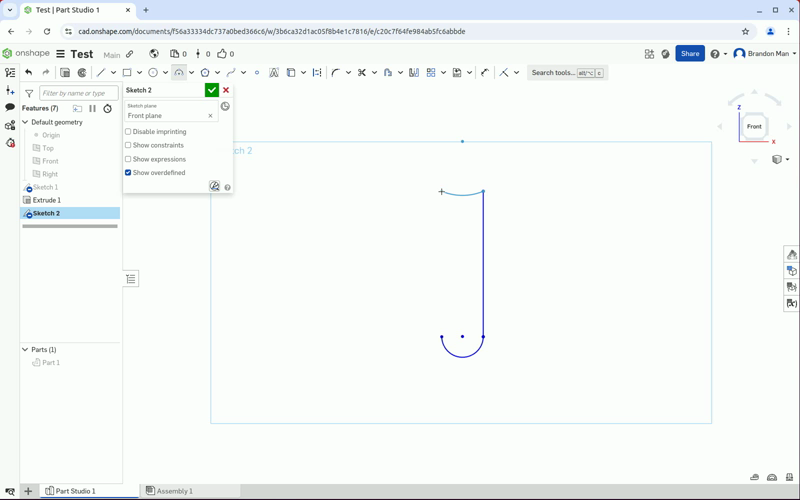
click(441, 191)
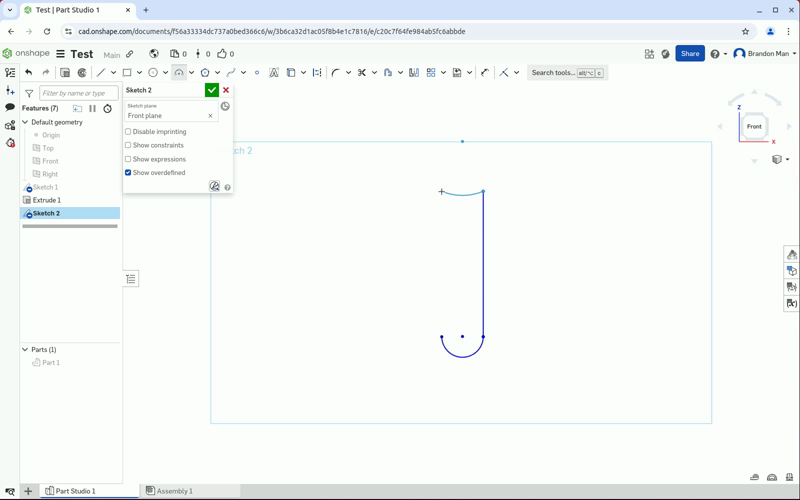
mouse_move(462, 211)
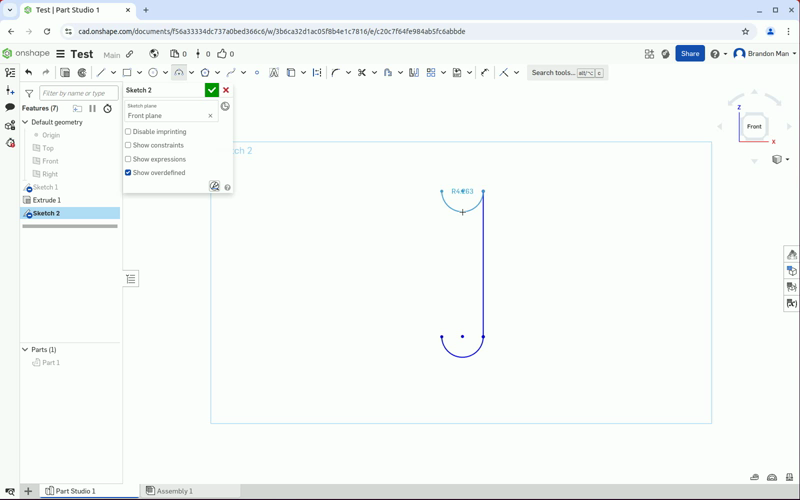
click(462, 211)
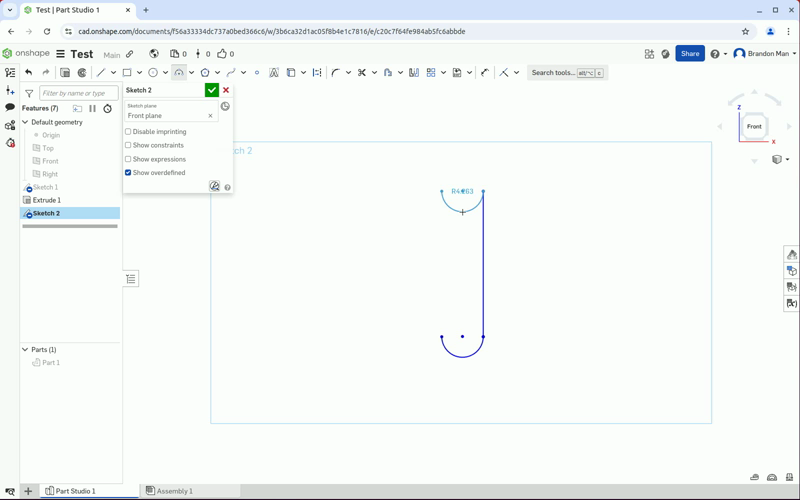
key_up(shift)
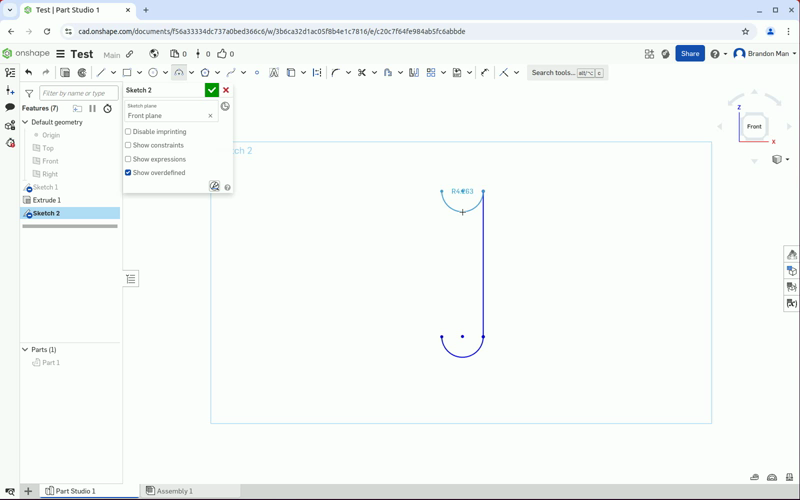
key(esc)
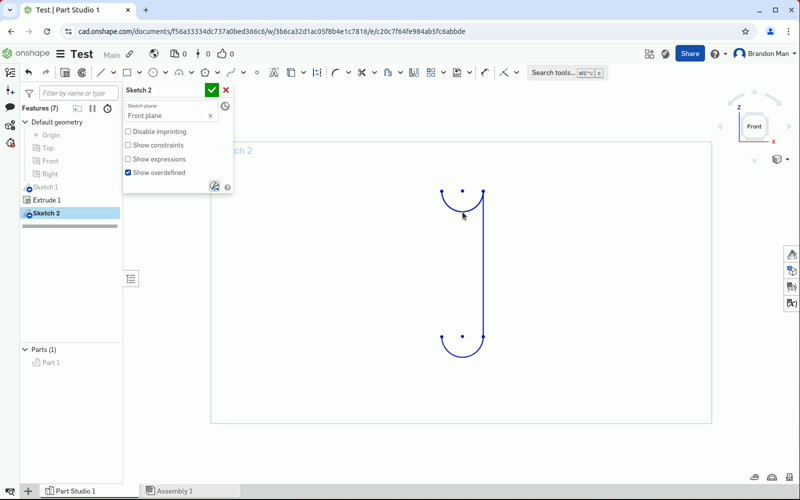
key(l)
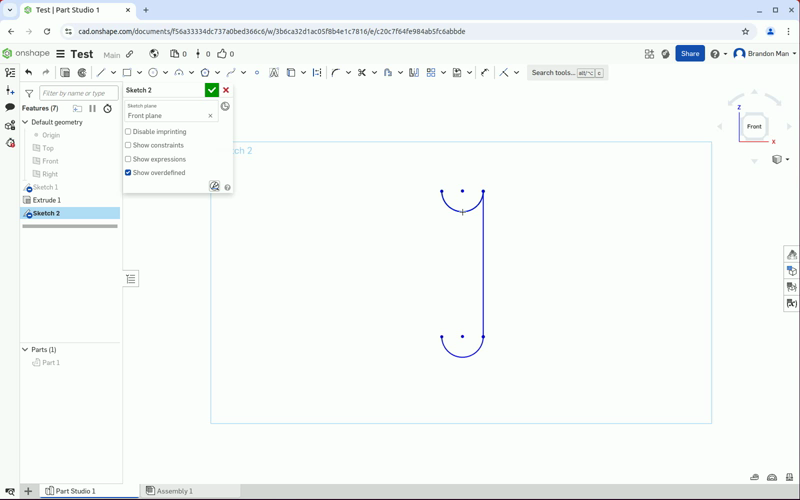
mouse_move(441, 191)
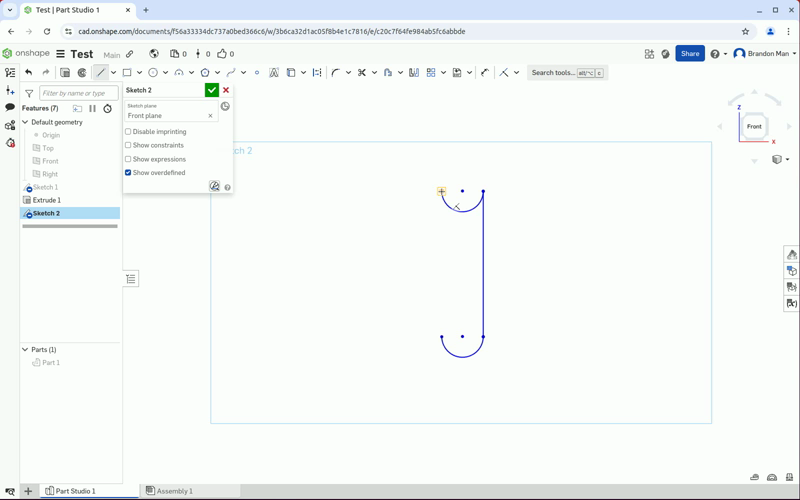
click(441, 191)
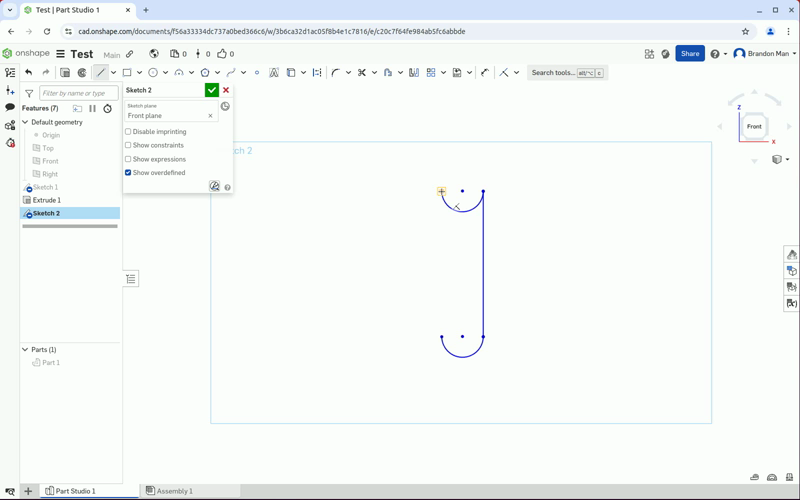
key_down(shift)
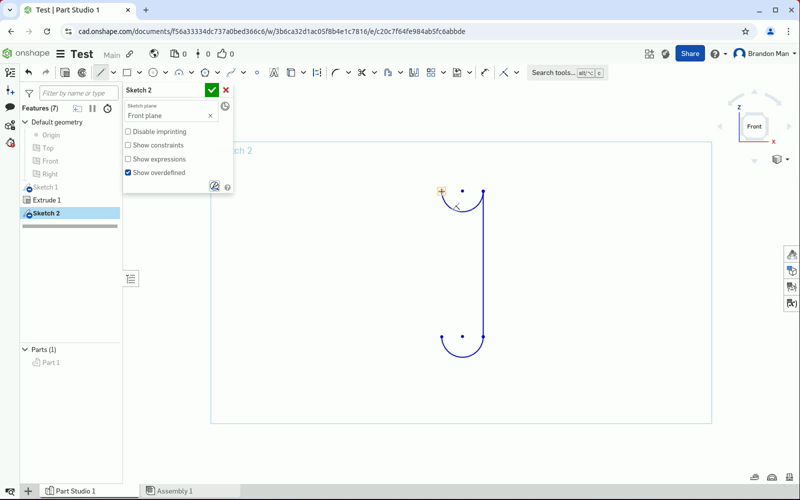
mouse_move(441, 336)
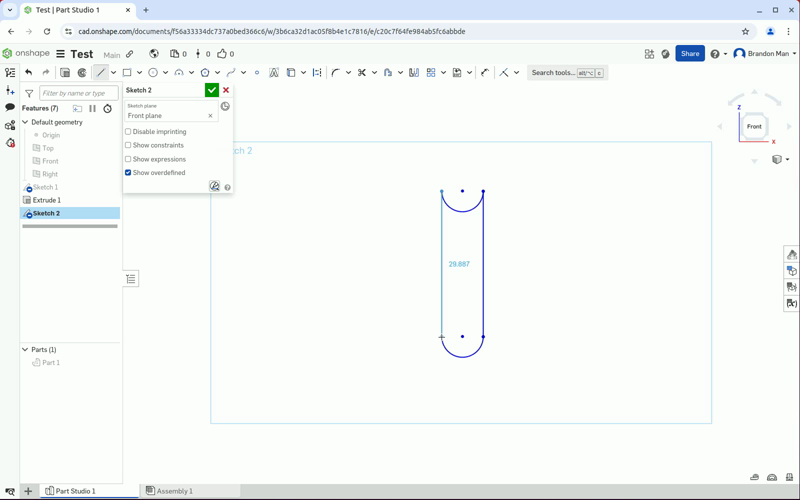
key_up(shift)
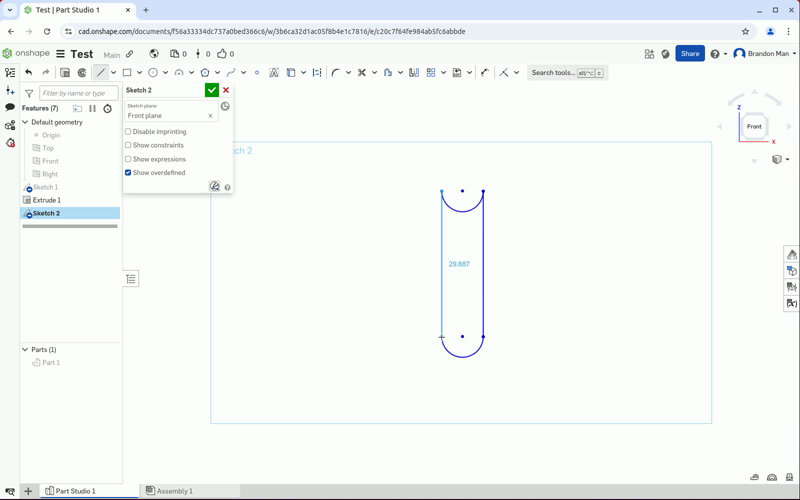
click(441, 336)
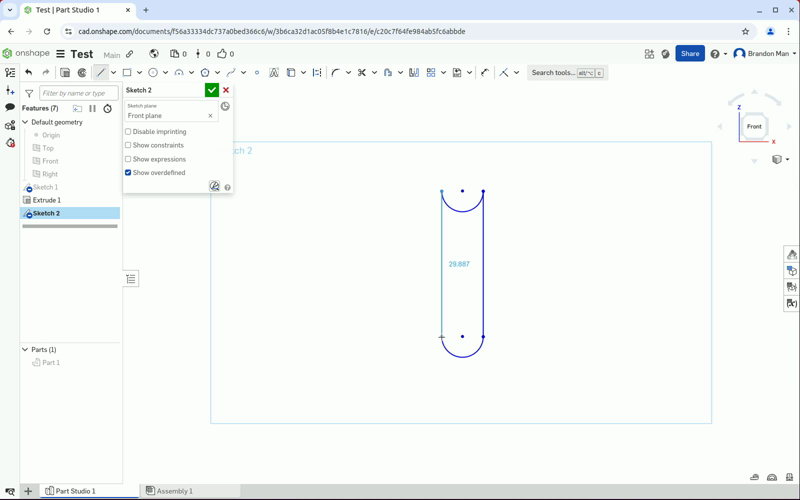
key(esc)
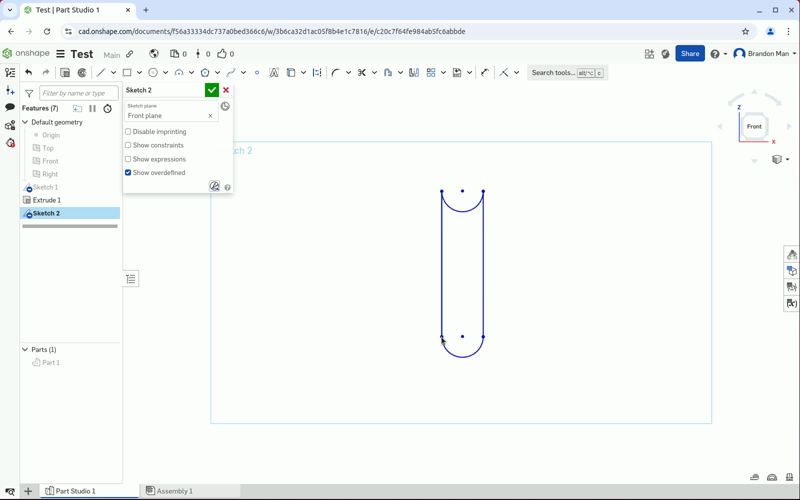
key(c)
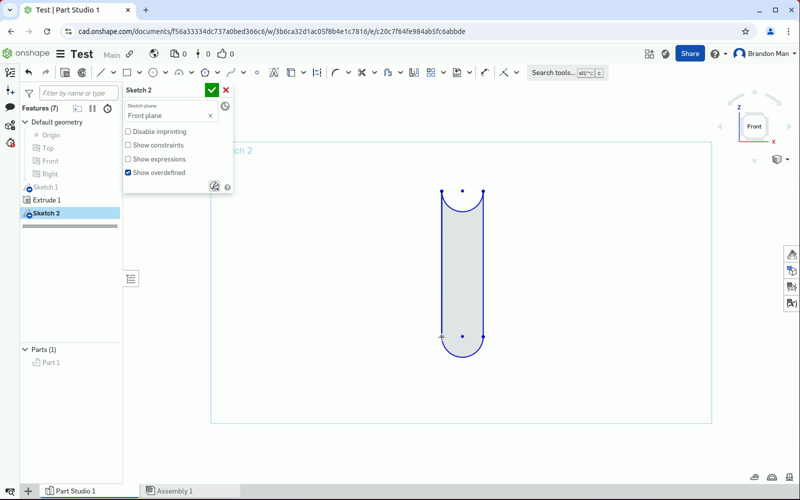
key_down(shift)
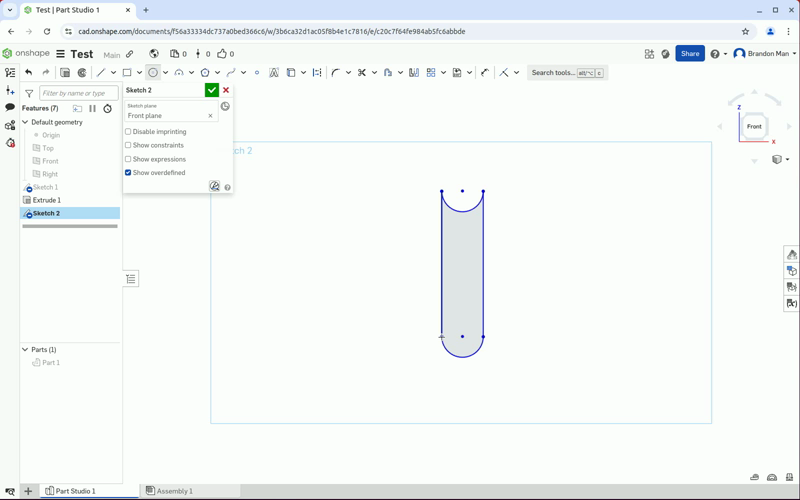
mouse_move(461, 191)
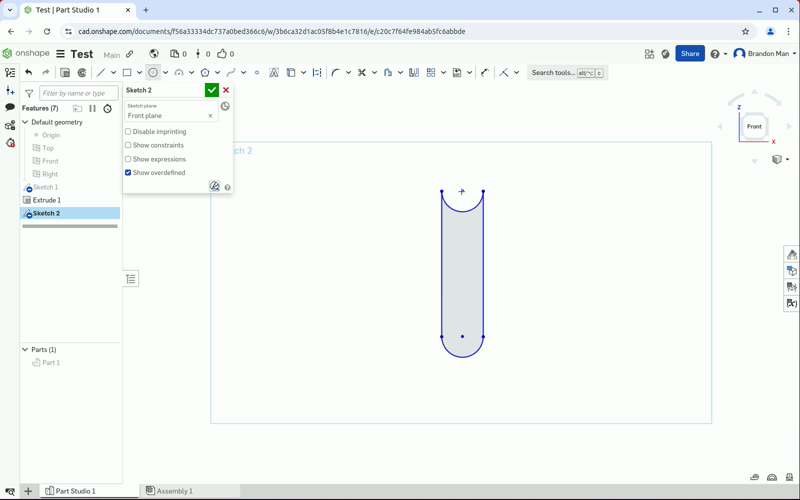
scroll(6)
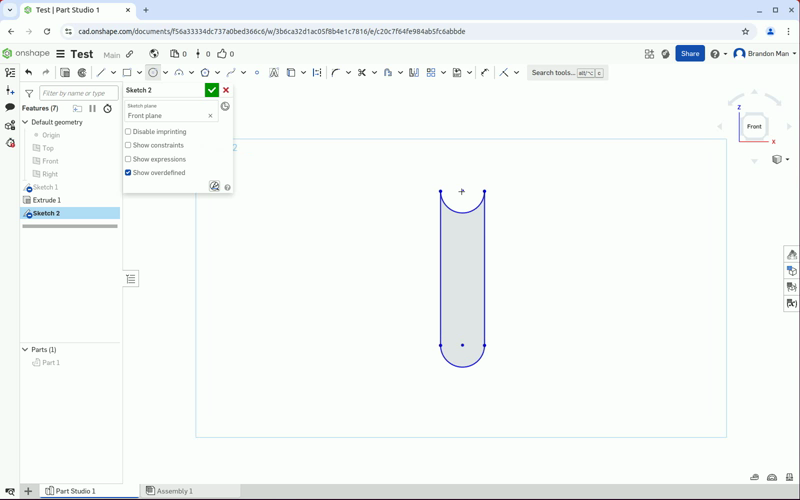
scroll(6)
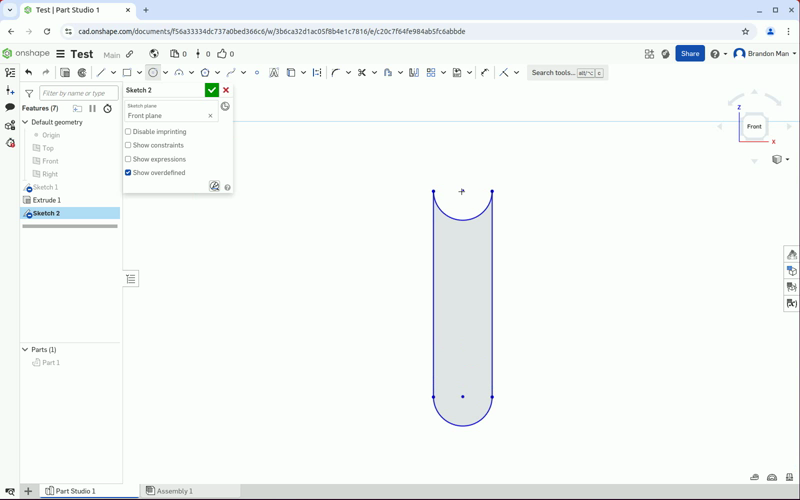
scroll(6)
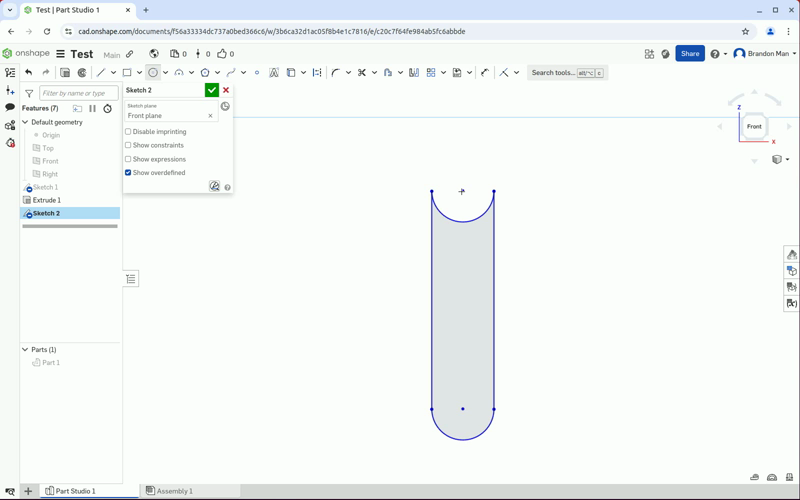
scroll(6)
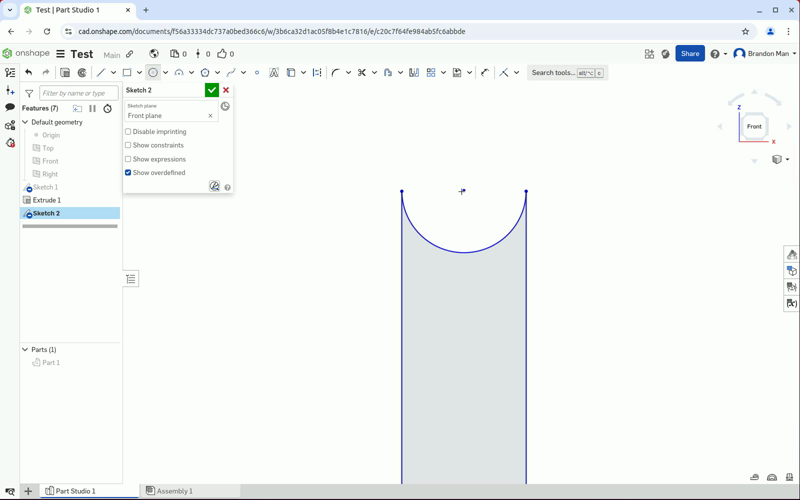
scroll(6)
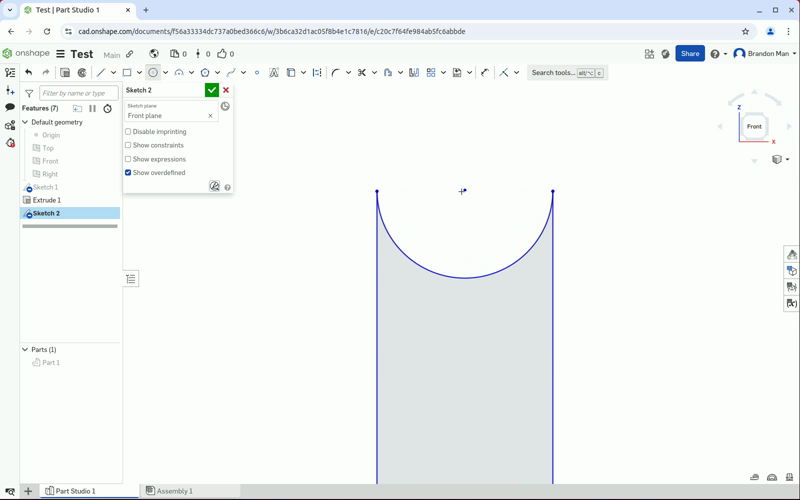
scroll(6)
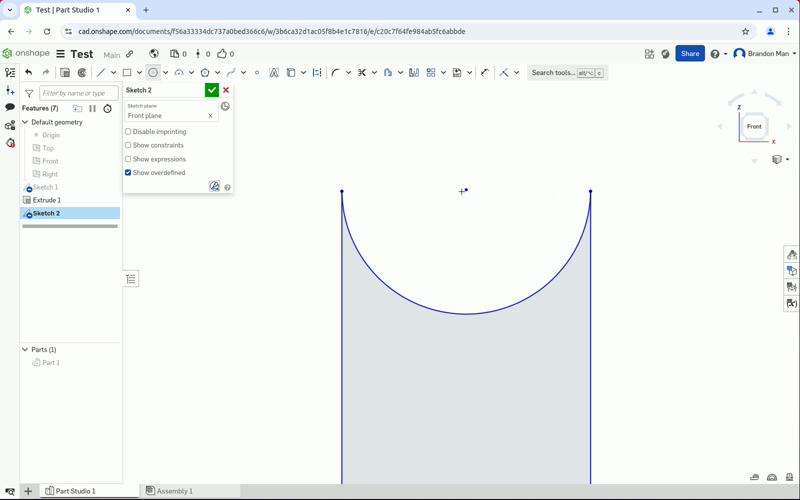
scroll(6)
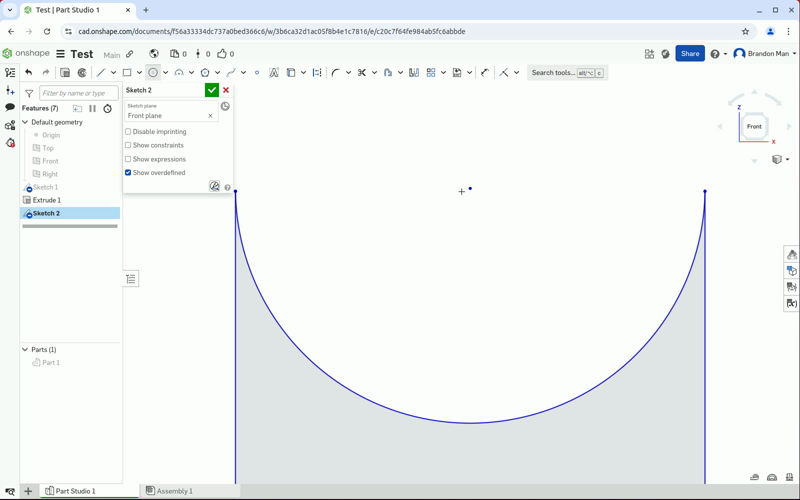
click(461, 191)
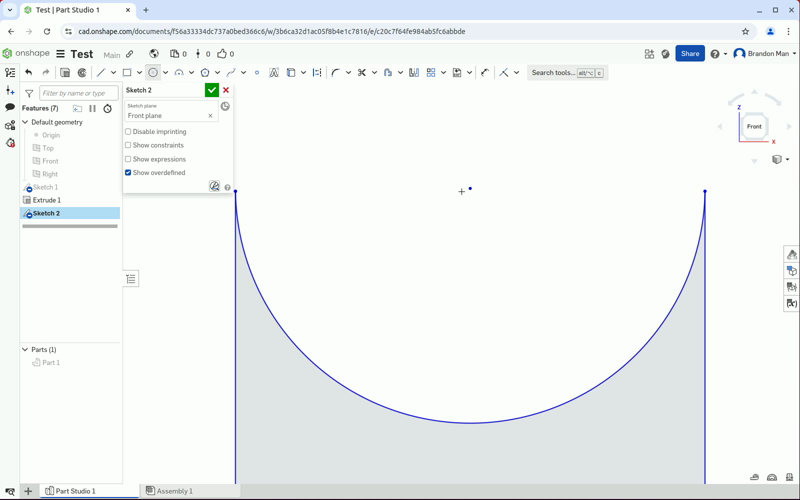
scroll(-6)
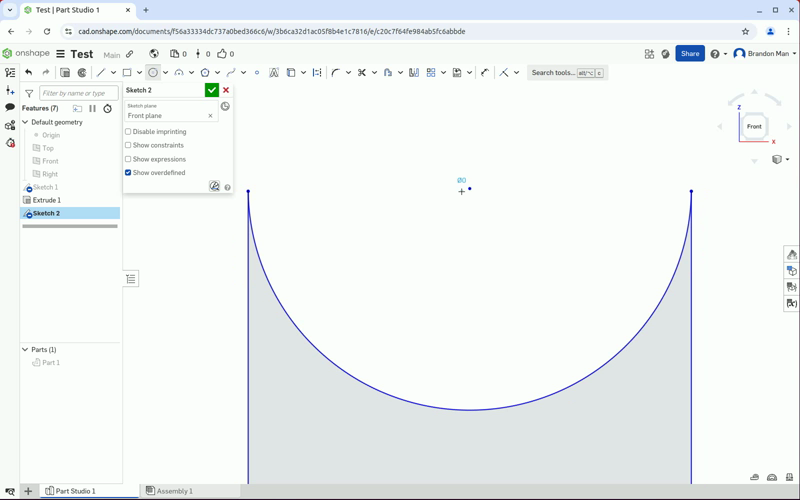
scroll(-6)
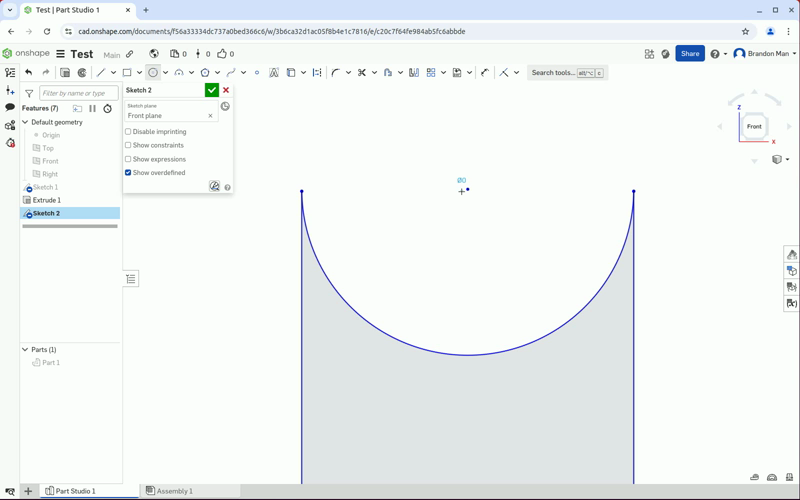
scroll(-6)
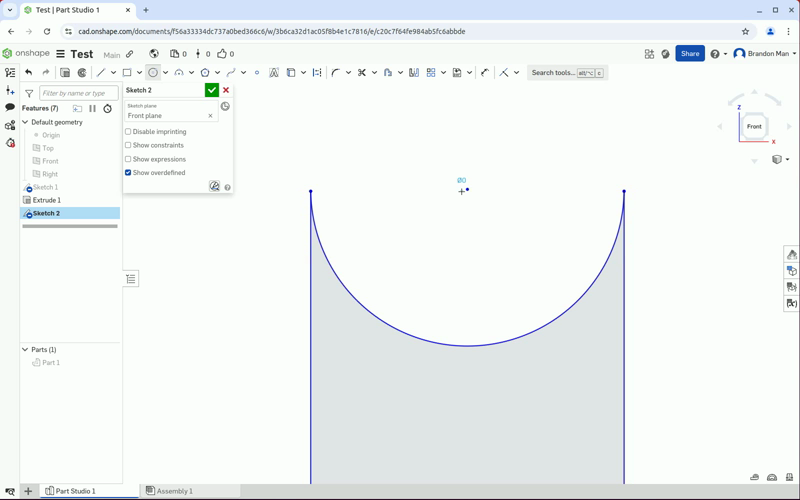
scroll(-6)
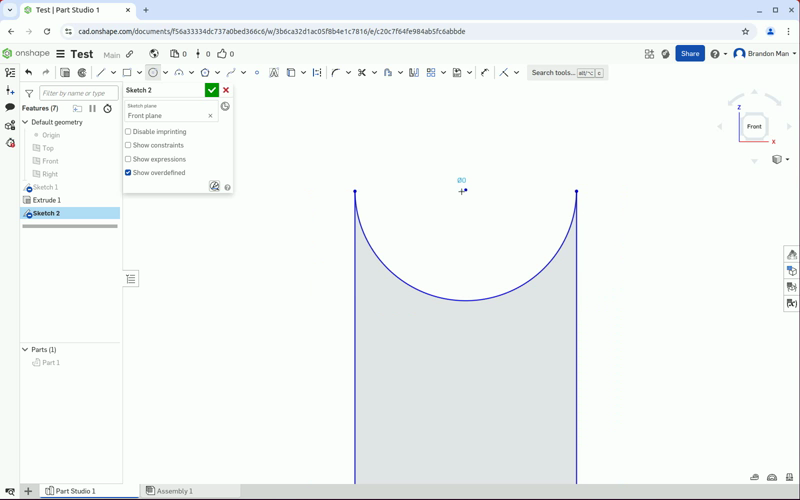
scroll(-6)
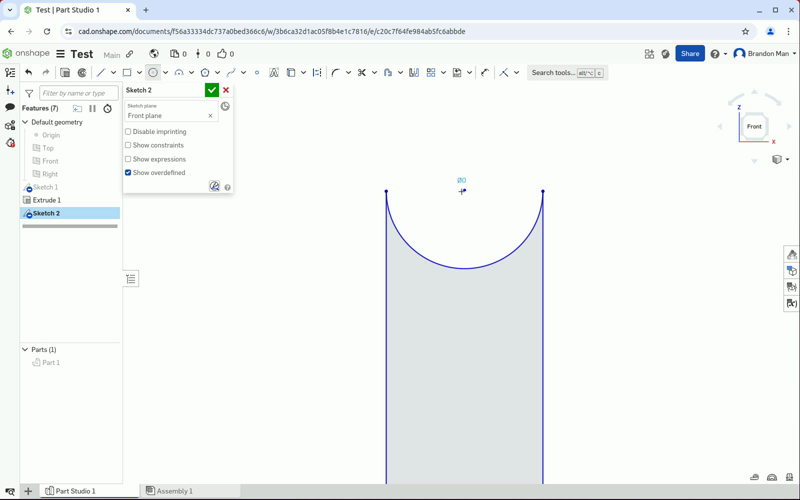
scroll(-6)
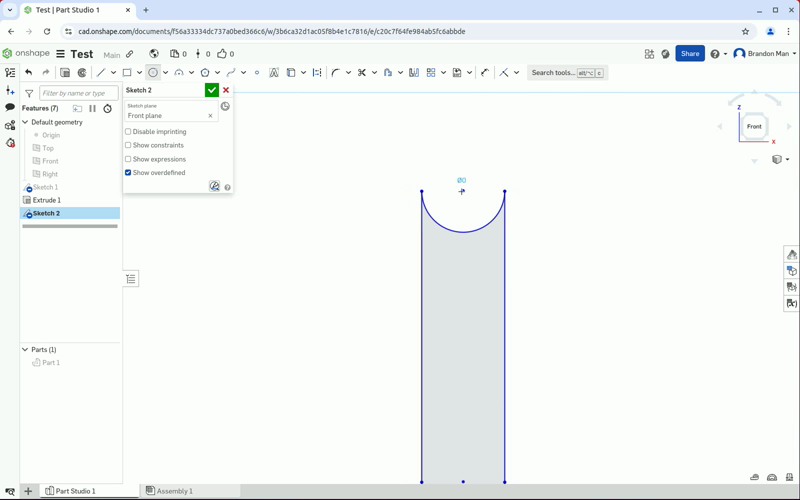
scroll(-6)
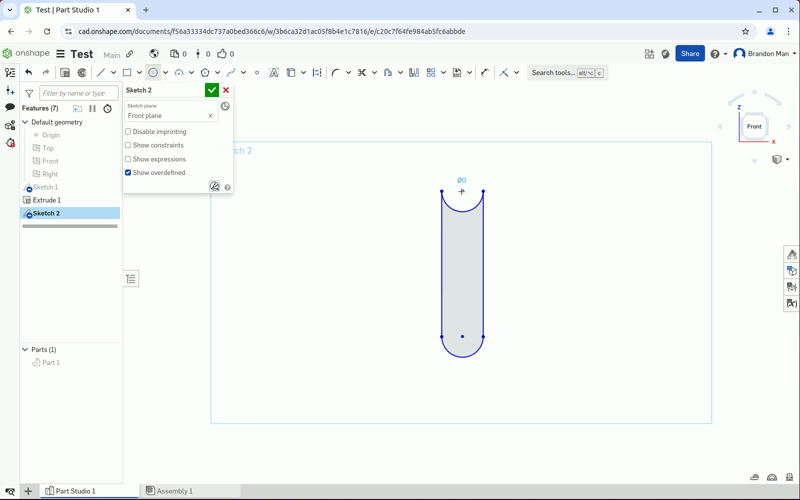
key_up(shift)
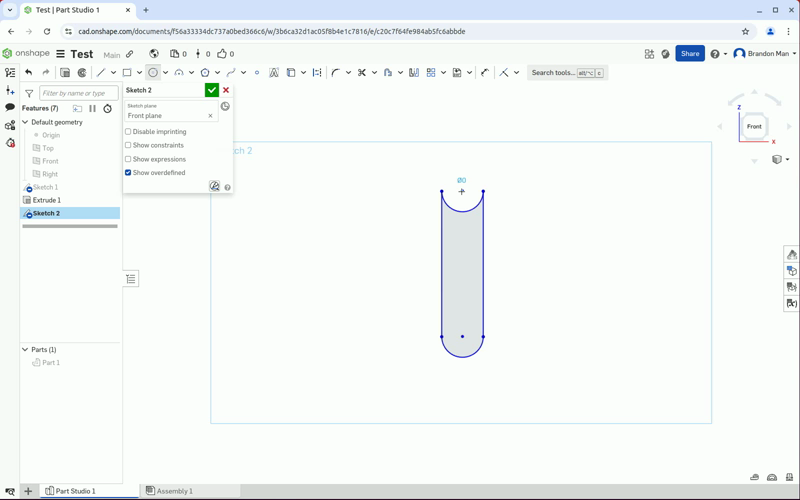
mouse_move(471, 191)
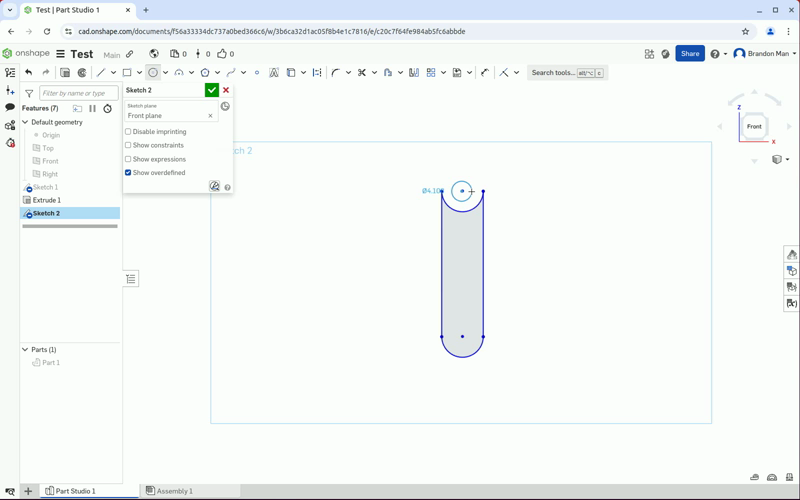
click(471, 191)
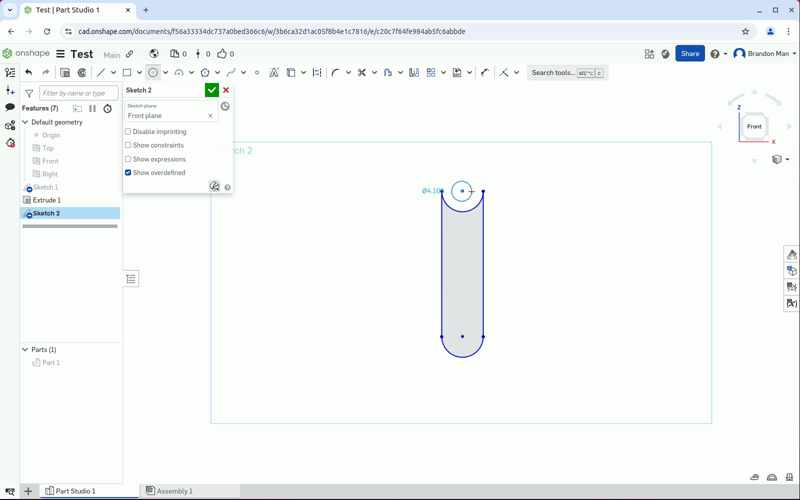
key(esc)
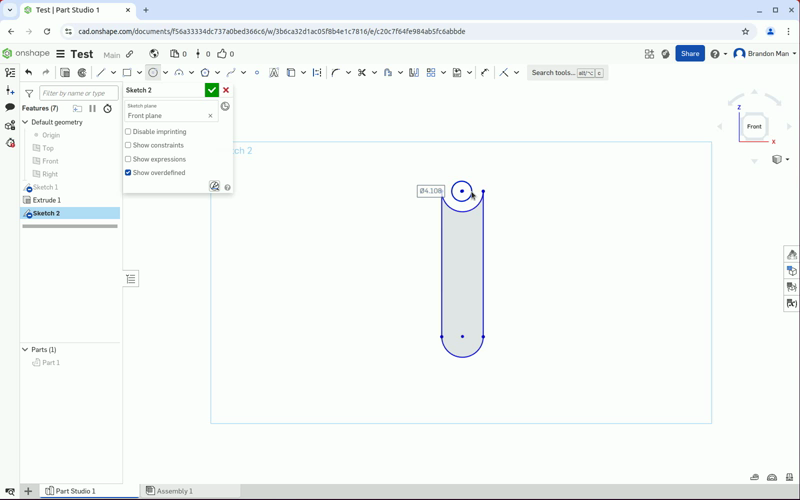
mouse_move(462, 239)
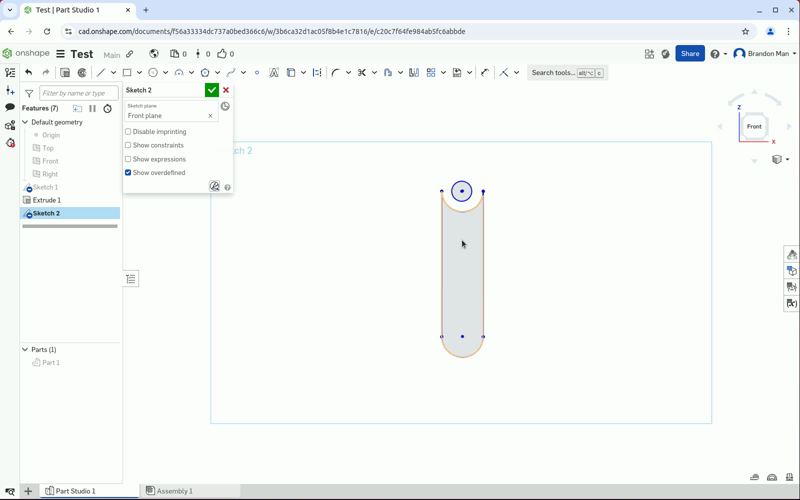
click(462, 239)
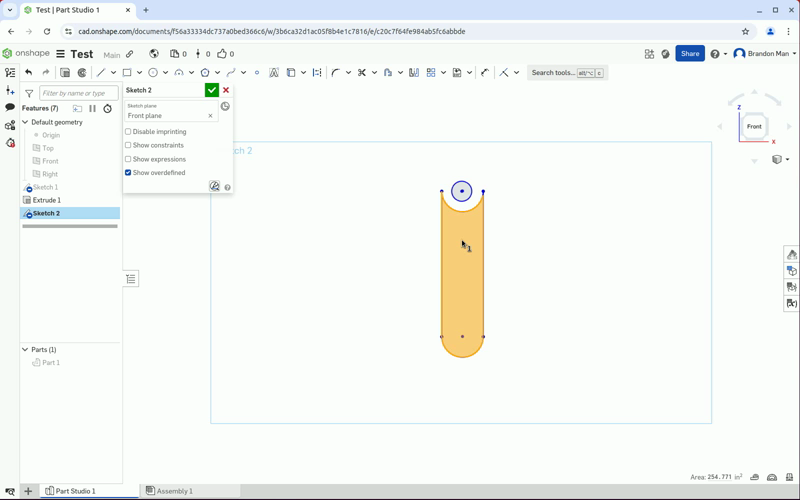
mouse_move(73, 352)
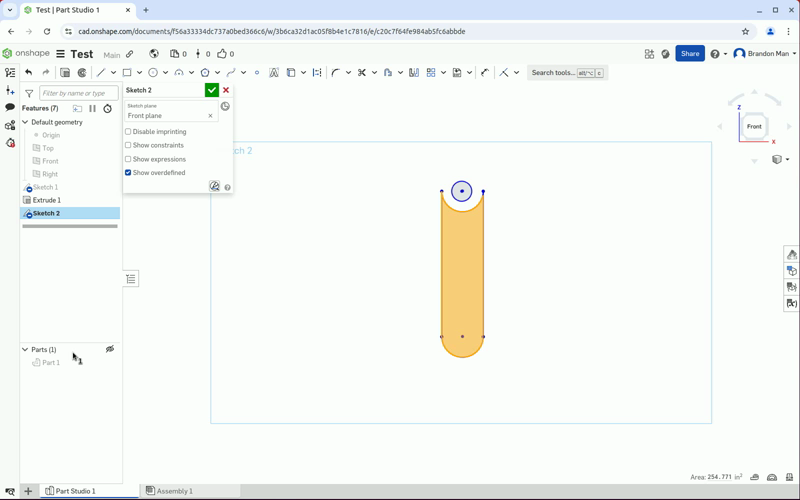
key(shift+y)
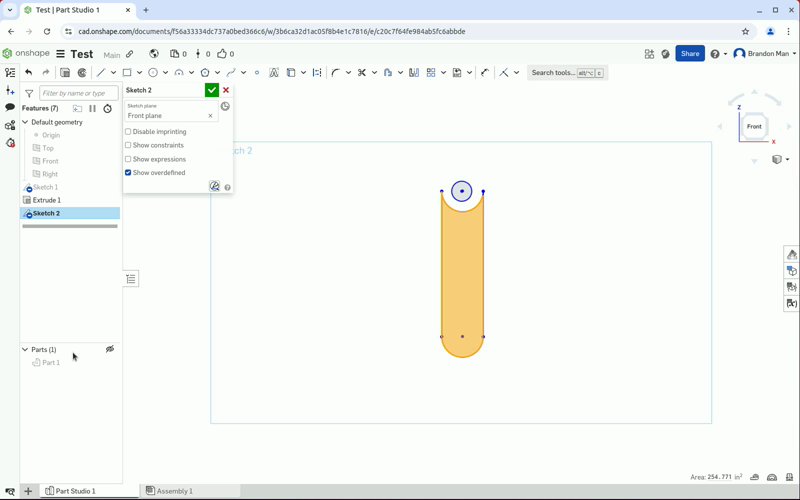
key(shift+e)
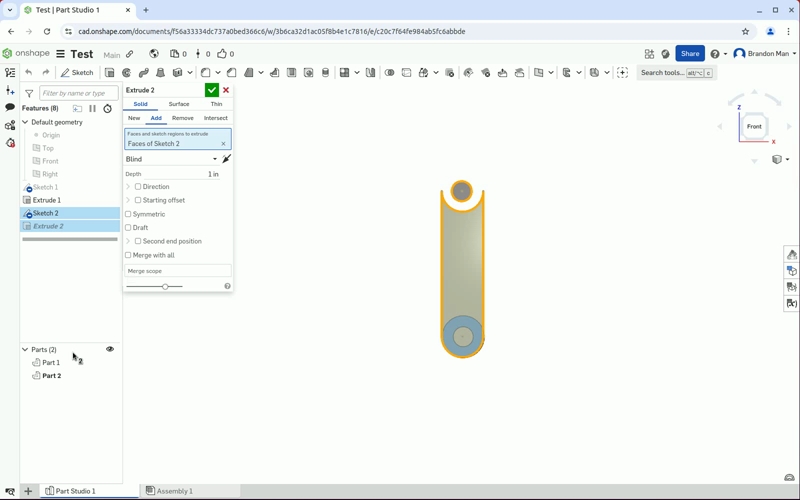
mouse_move(143, 106)
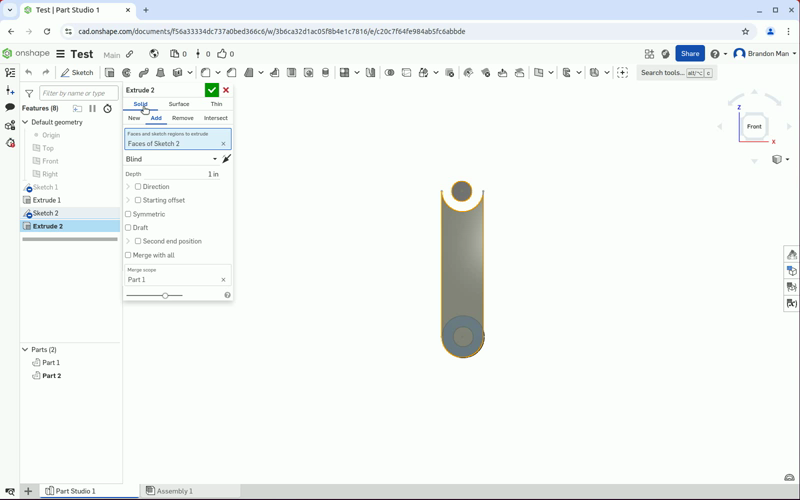
click(143, 106)
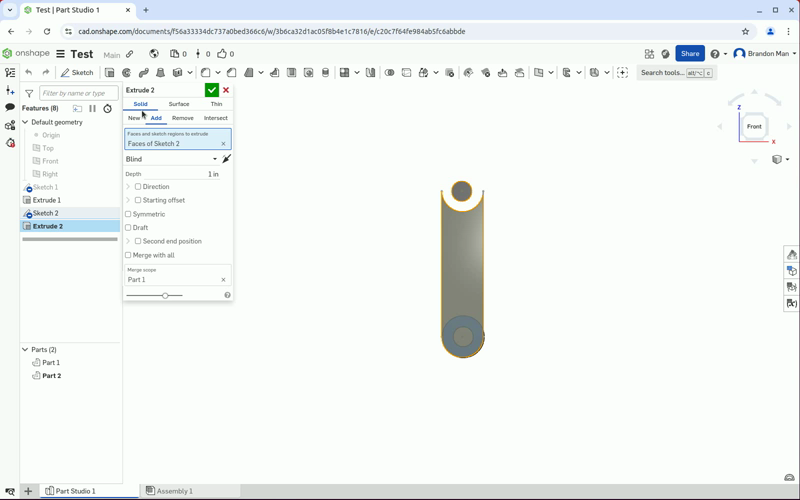
mouse_move(137, 120)
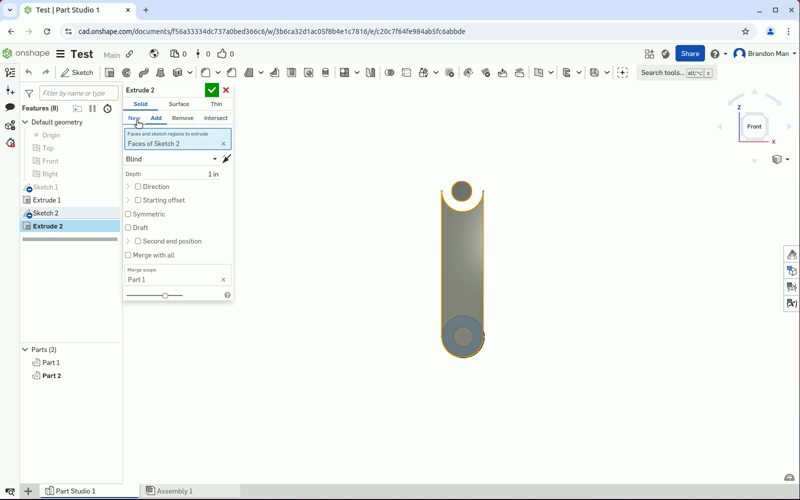
click(137, 120)
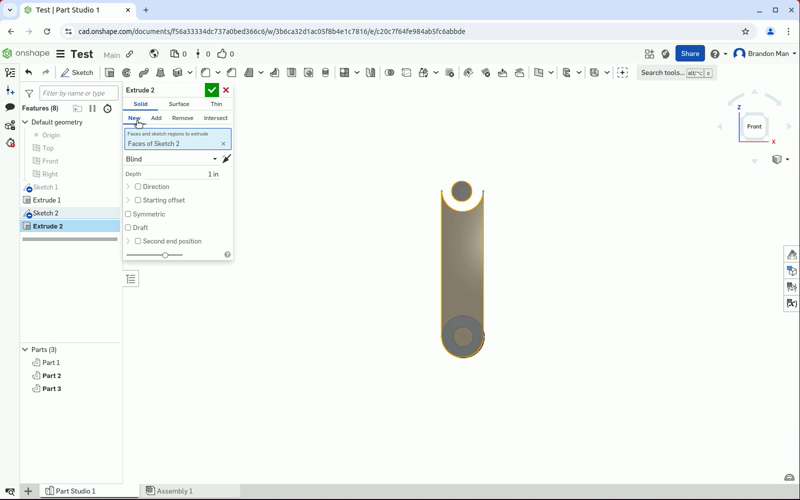
key(tab, 4)
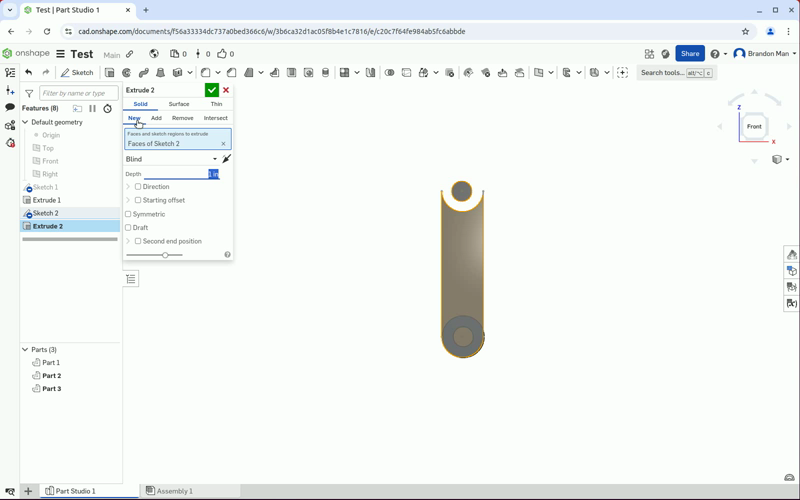
text(-5.777)
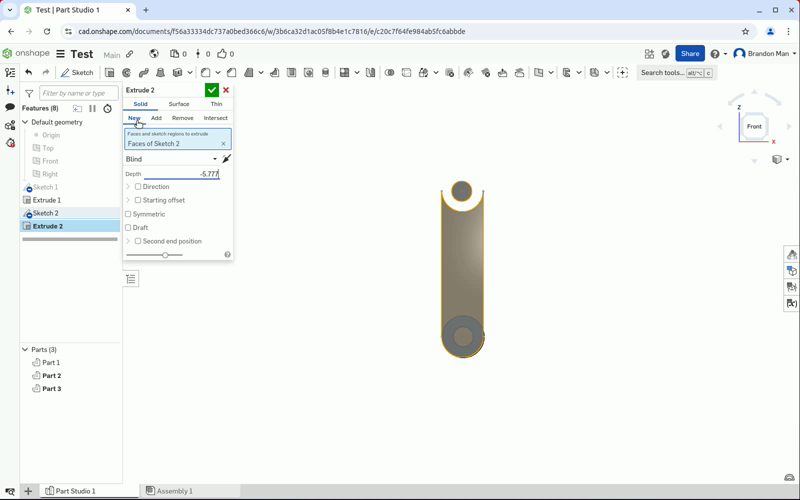
key(enter)
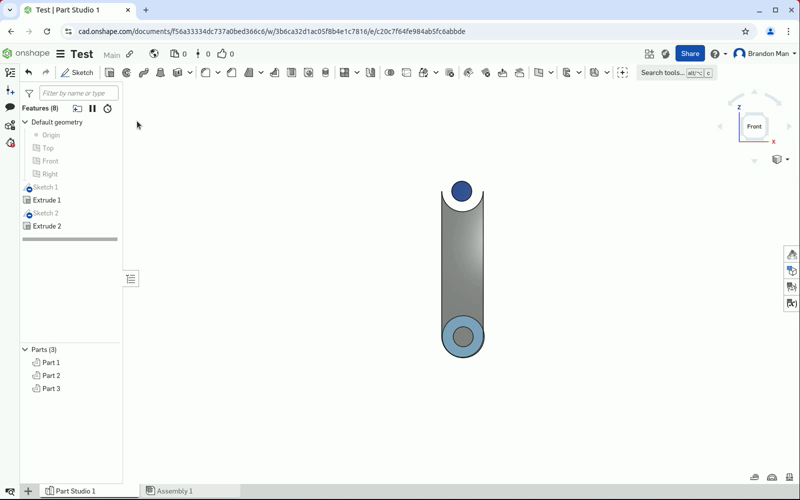
key(shift+h)
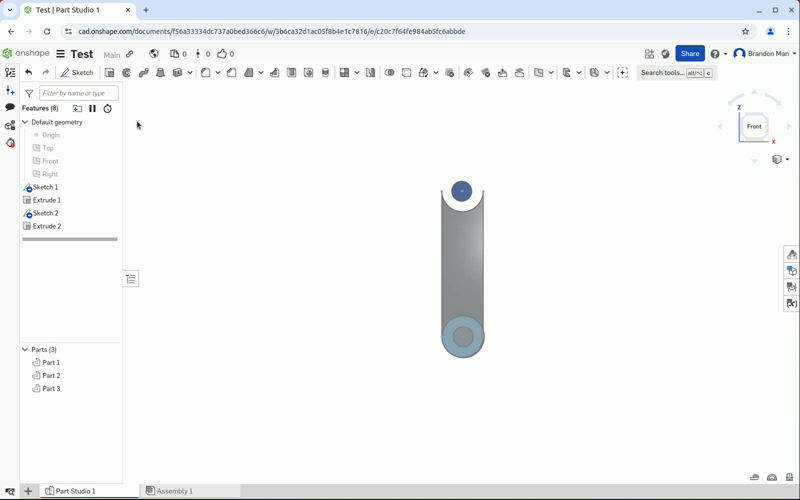
key(shift+h)
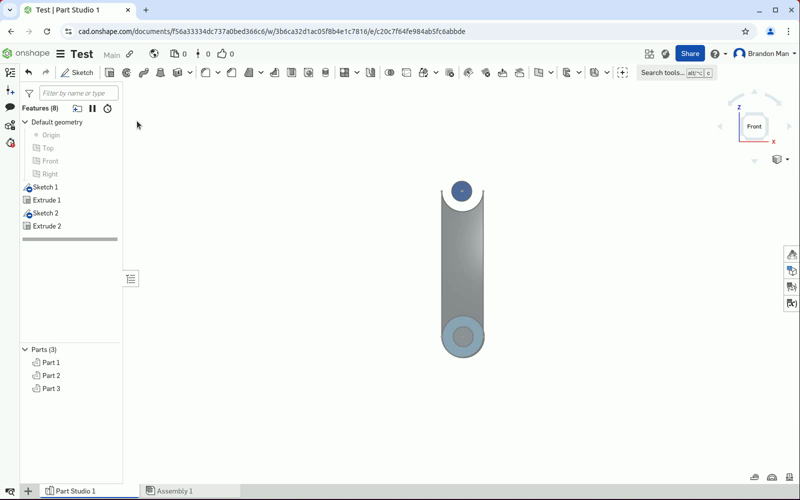
key(shift+7)
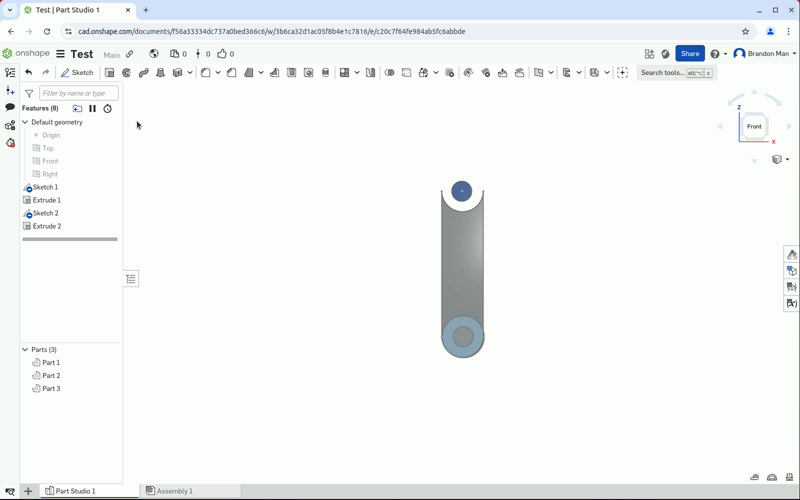
key(left, 2)
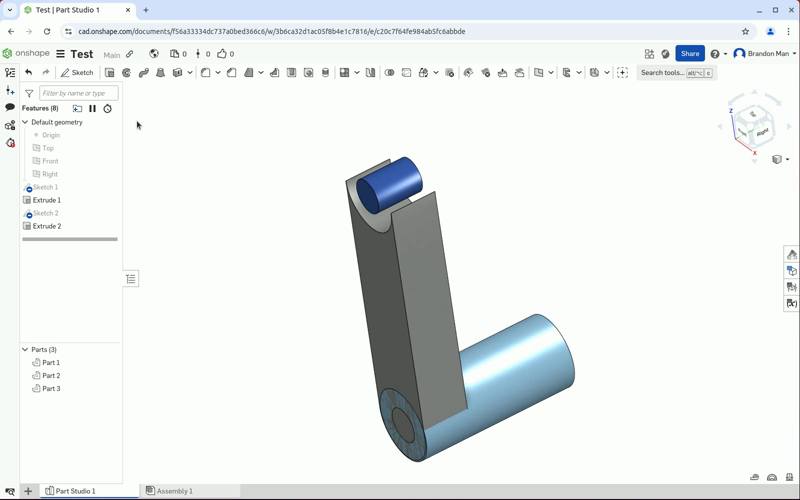
key(down, 2)
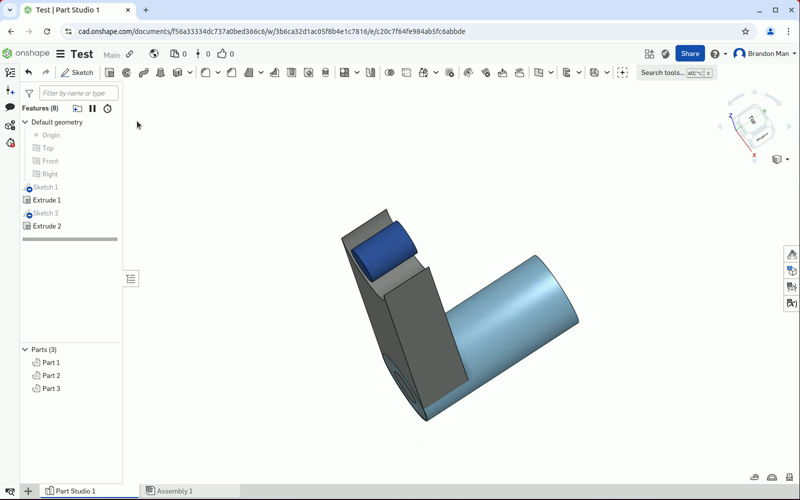
key(up, 2)
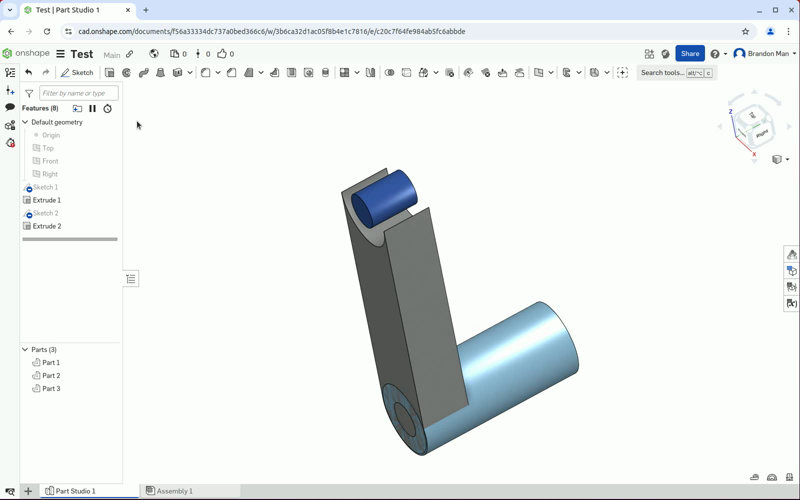
key(right, 2)
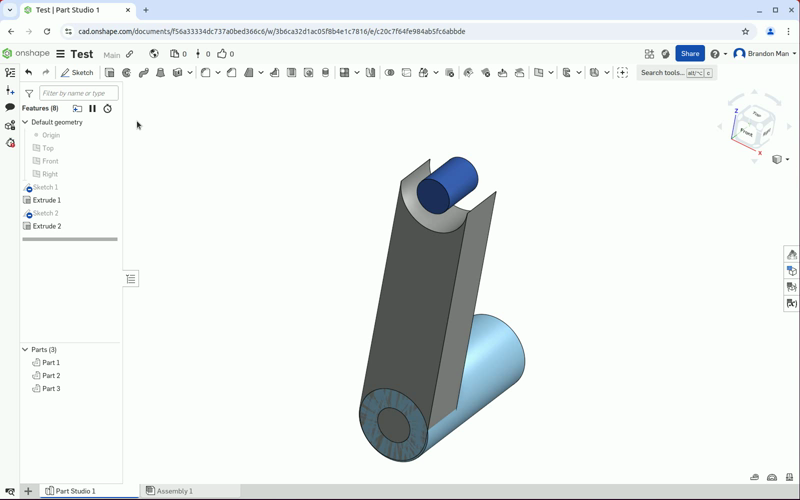
mouse_move(73, 189)
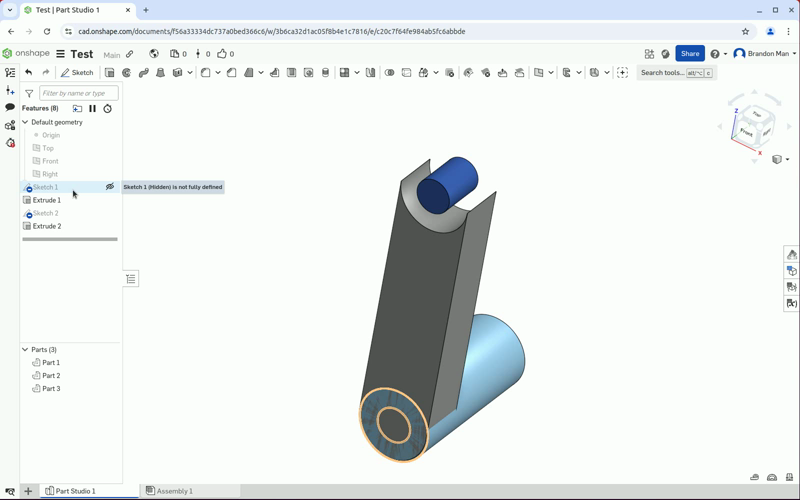
click(73, 189)